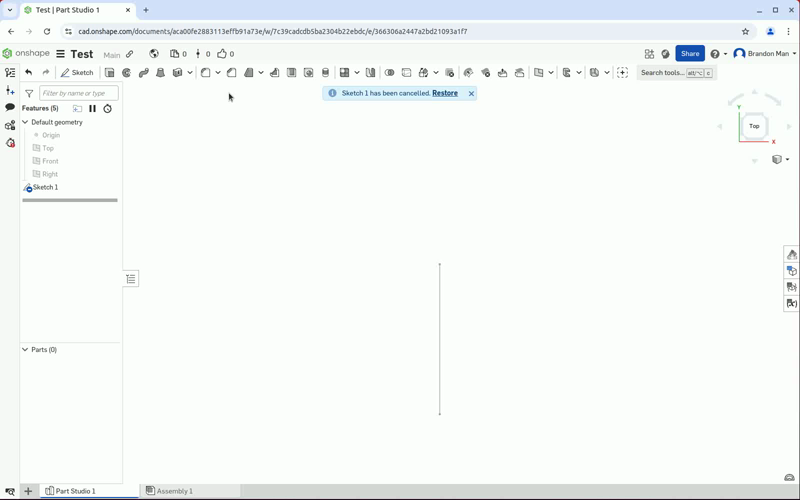
key(shift+h)
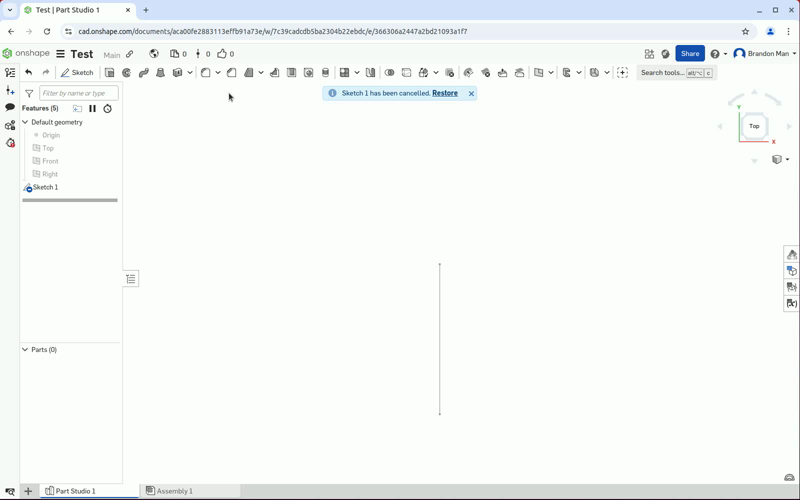
key(shift+s)
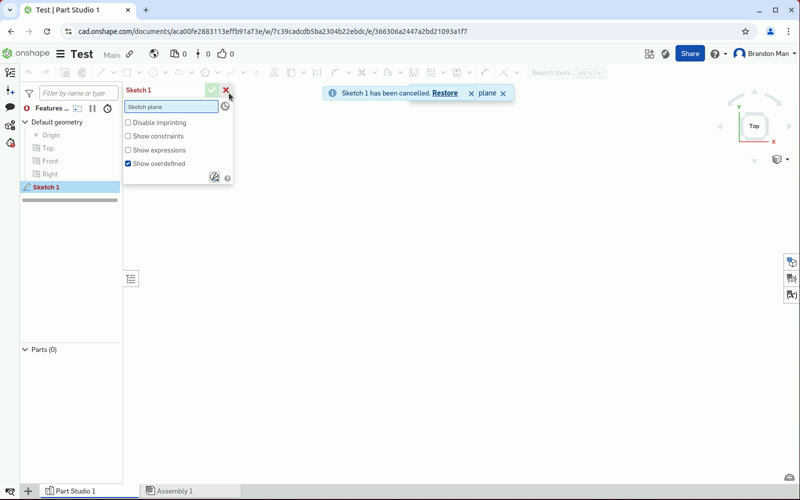
mouse_move(73, 150)
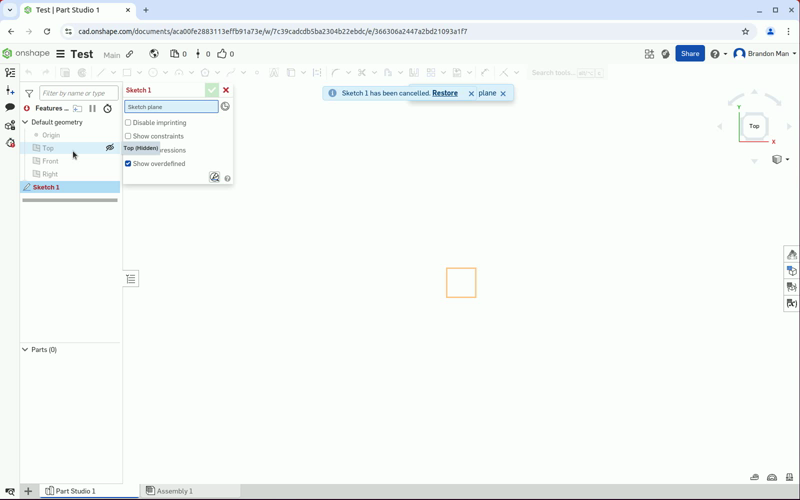
click(73, 150)
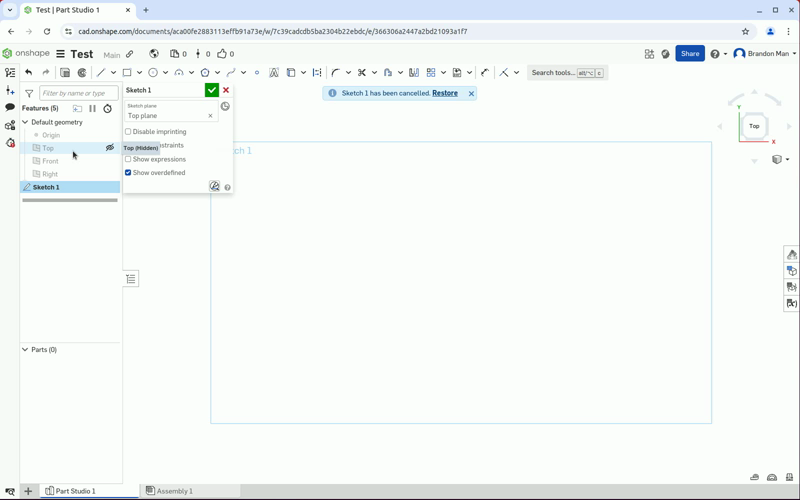
mouse_move(73, 352)
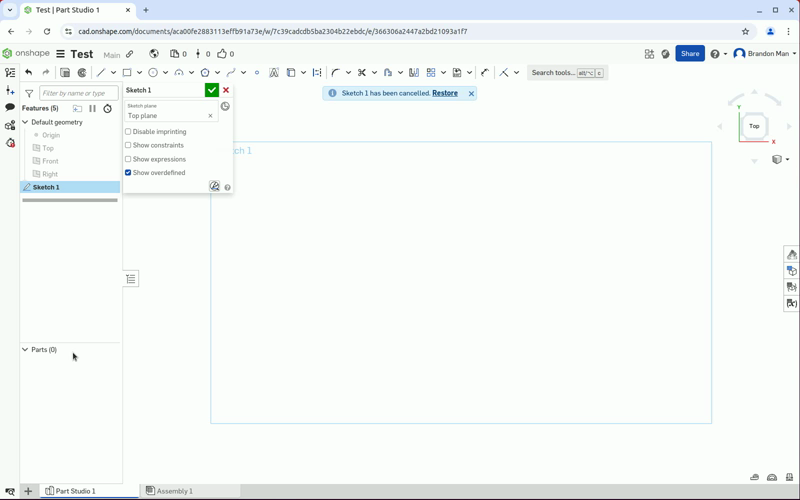
key(y)
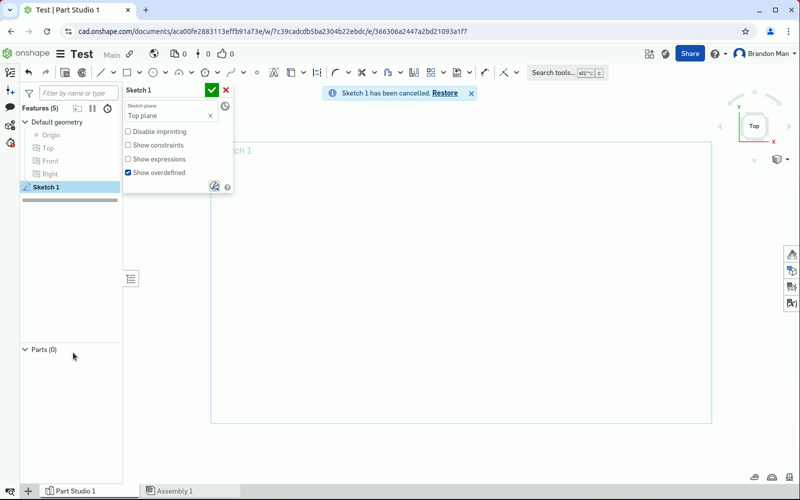
key(l)
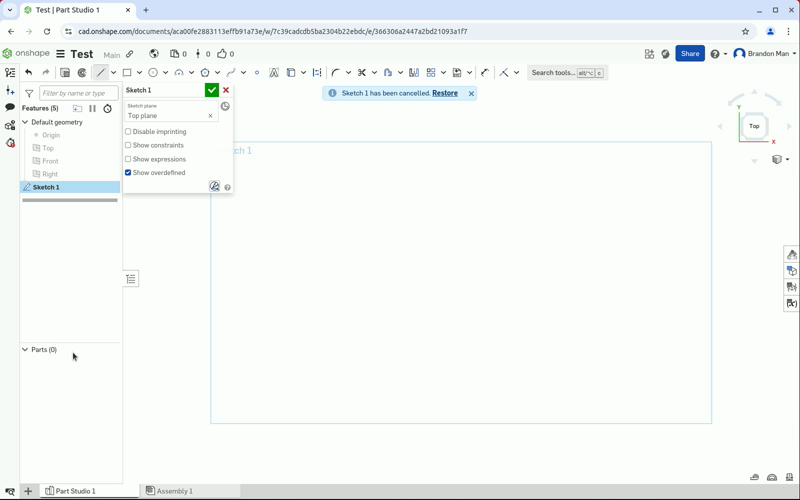
key_down(shift)
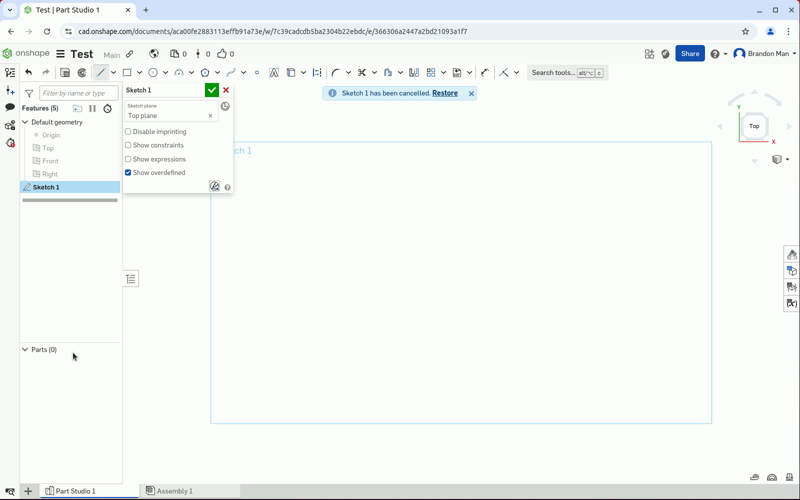
mouse_move(460, 282)
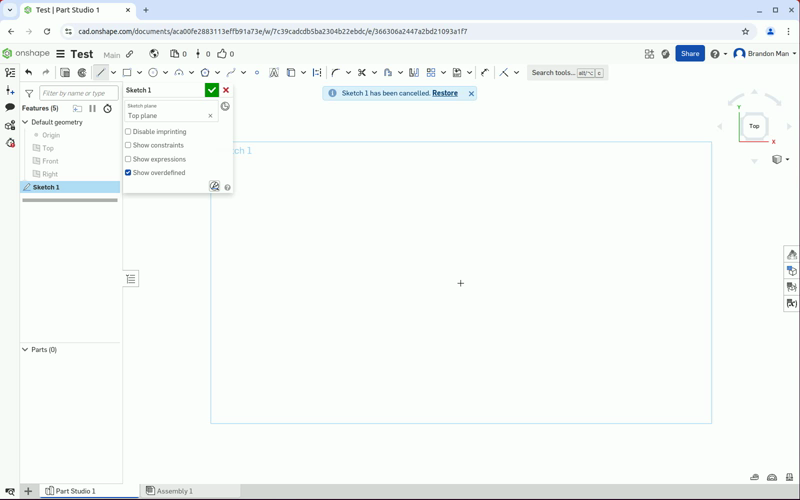
click(460, 282)
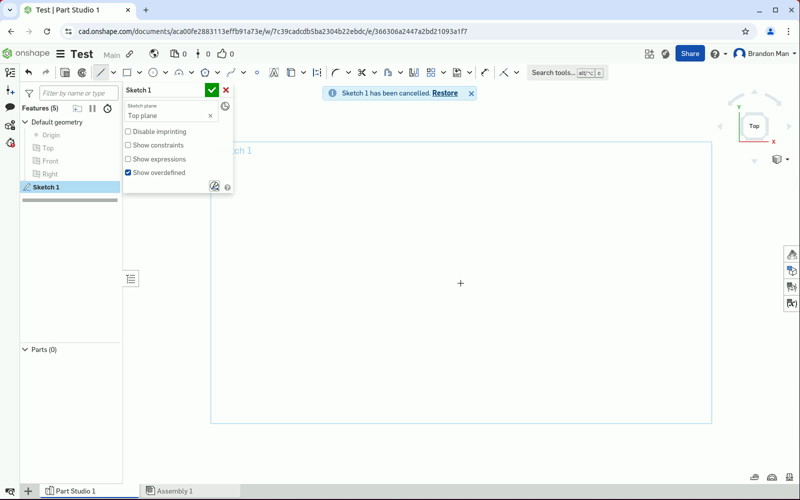
key_up(shift)
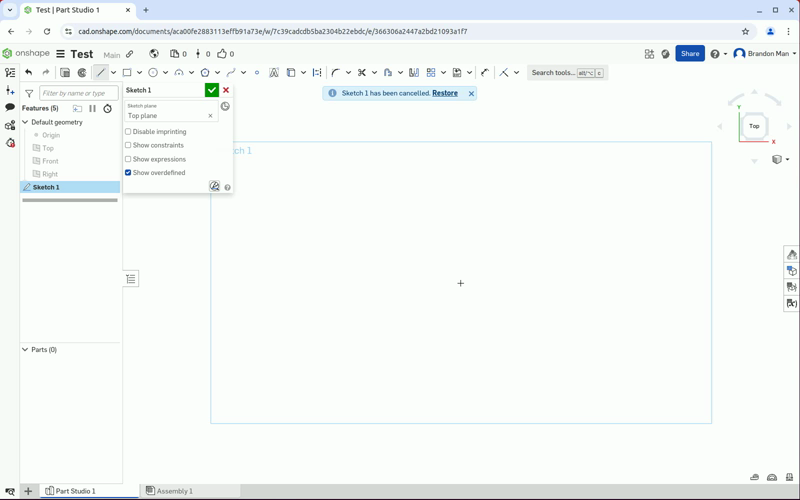
key_down(shift)
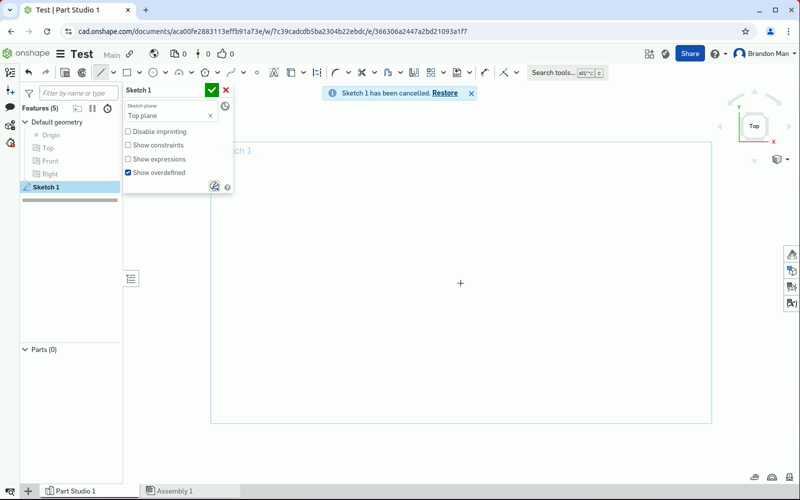
mouse_move(573, 282)
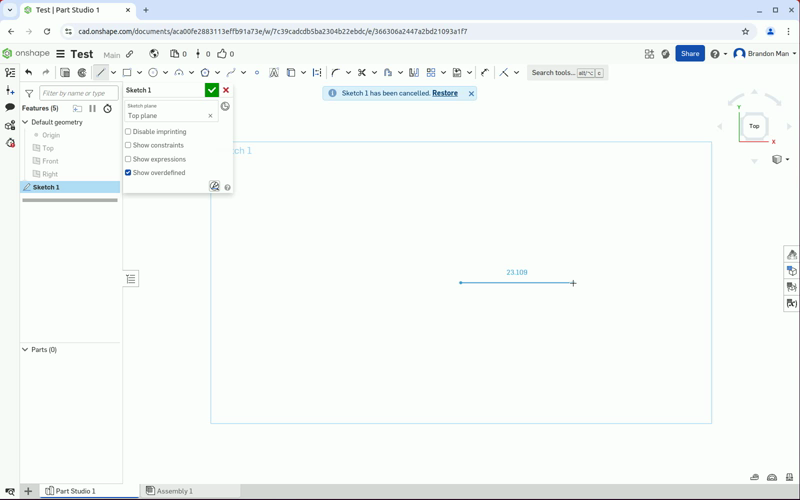
click(573, 282)
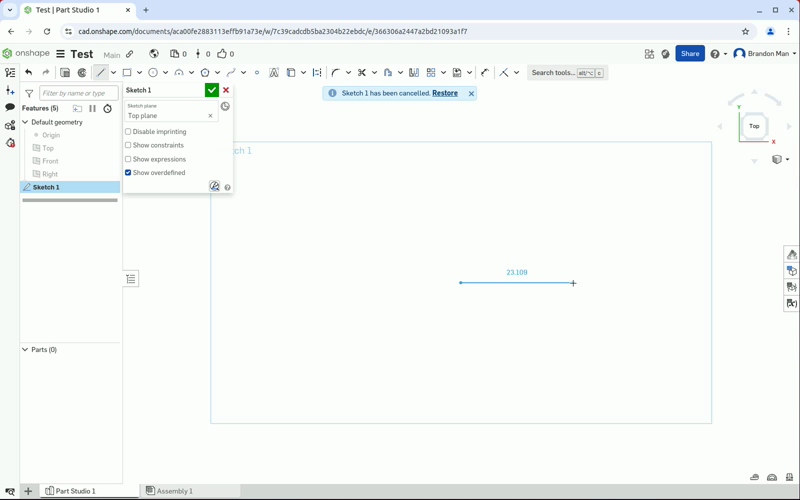
key_up(shift)
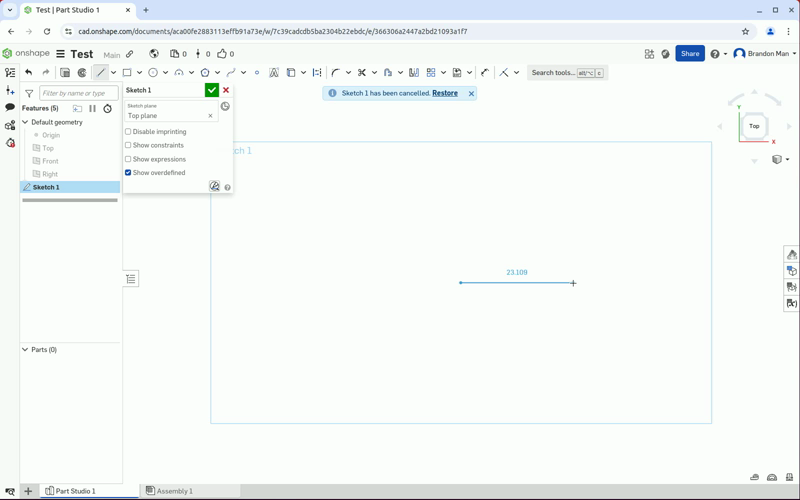
key_down(shift)
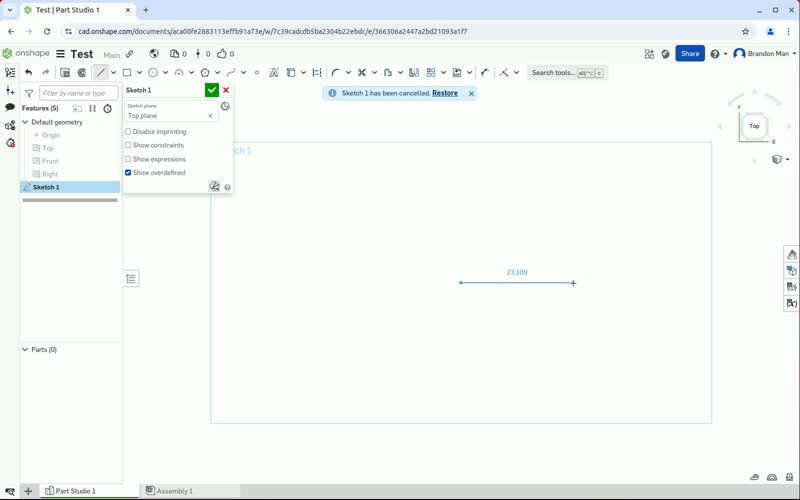
mouse_move(573, 198)
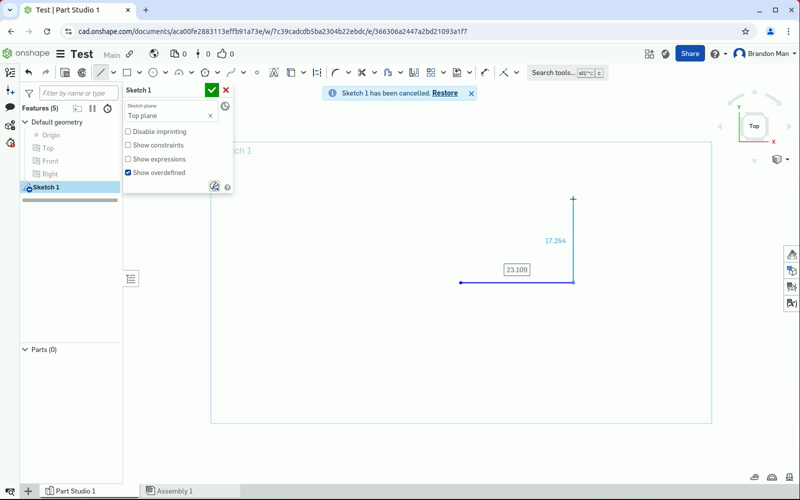
click(573, 198)
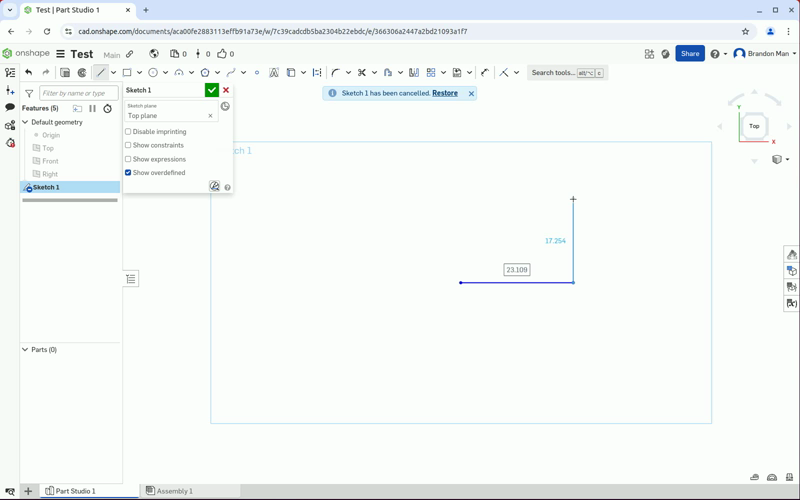
key_up(shift)
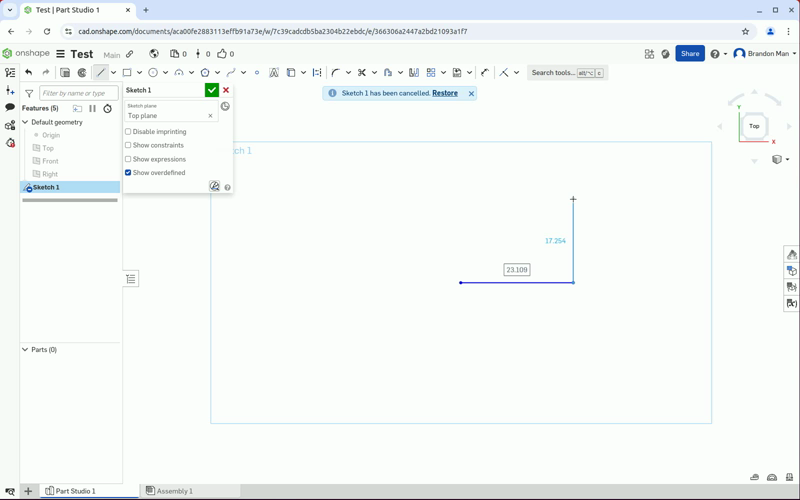
key_down(shift)
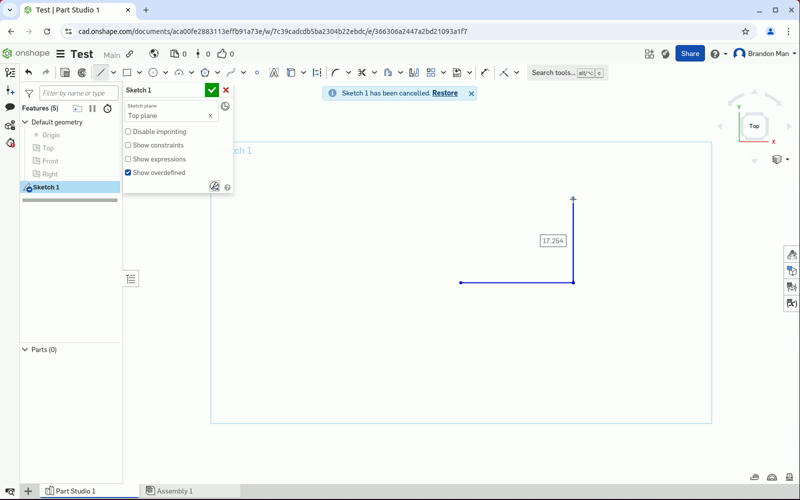
mouse_move(460, 198)
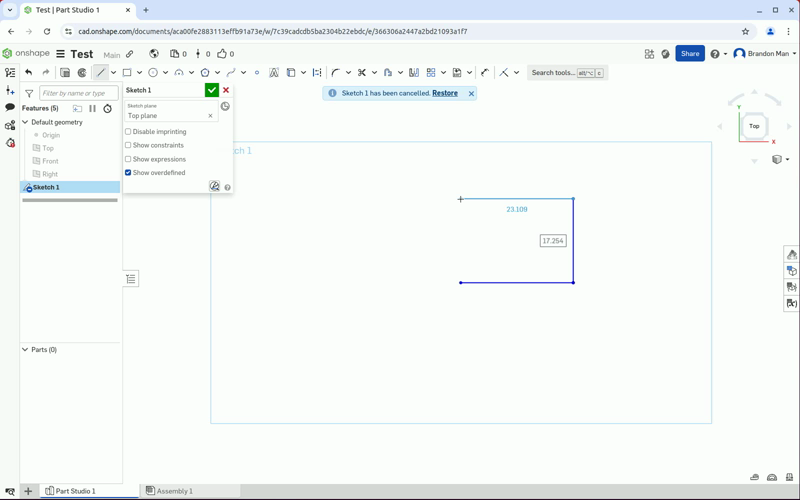
click(460, 198)
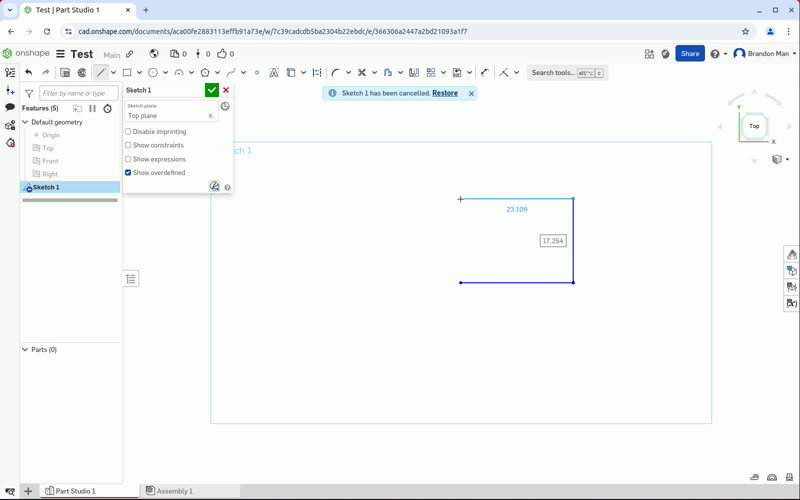
key_up(shift)
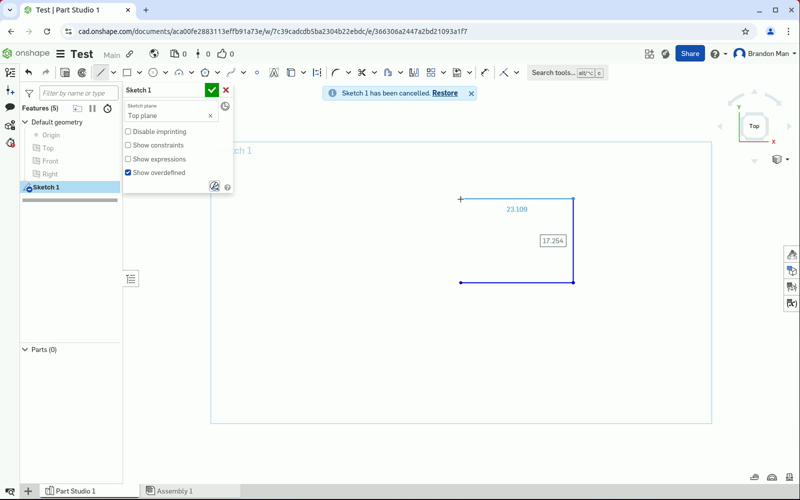
key_down(shift)
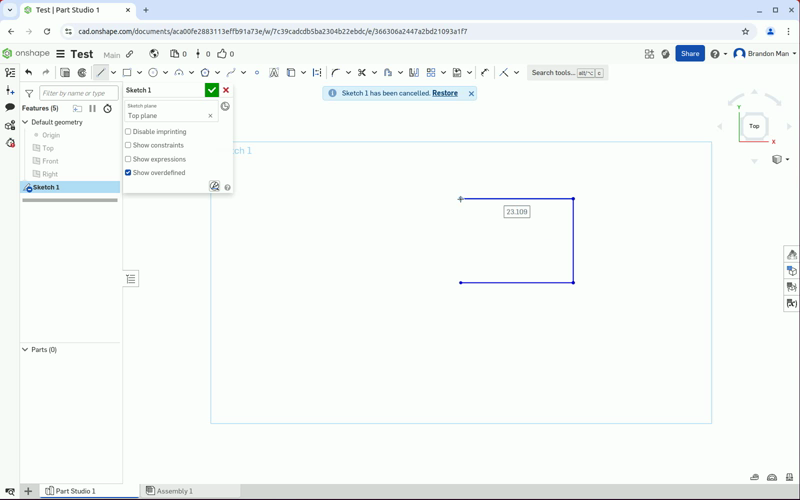
mouse_move(460, 282)
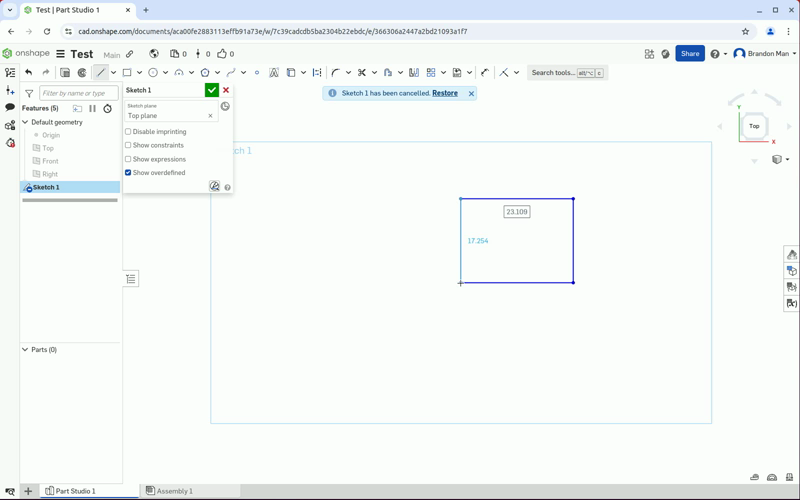
key_up(shift)
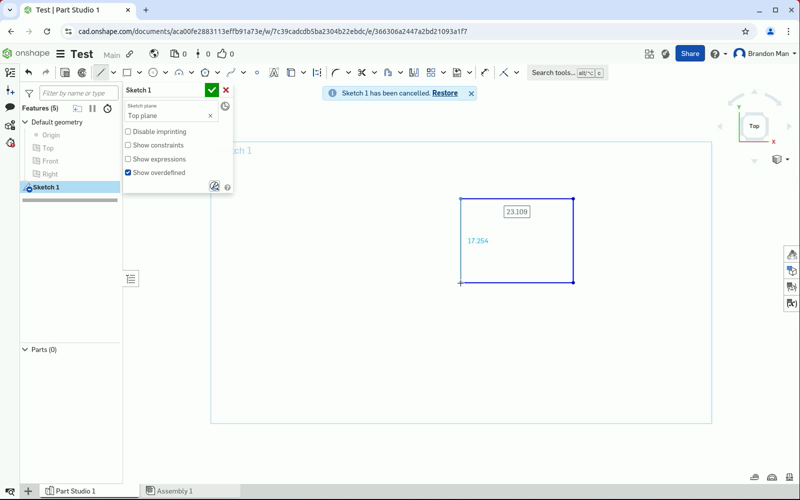
click(460, 282)
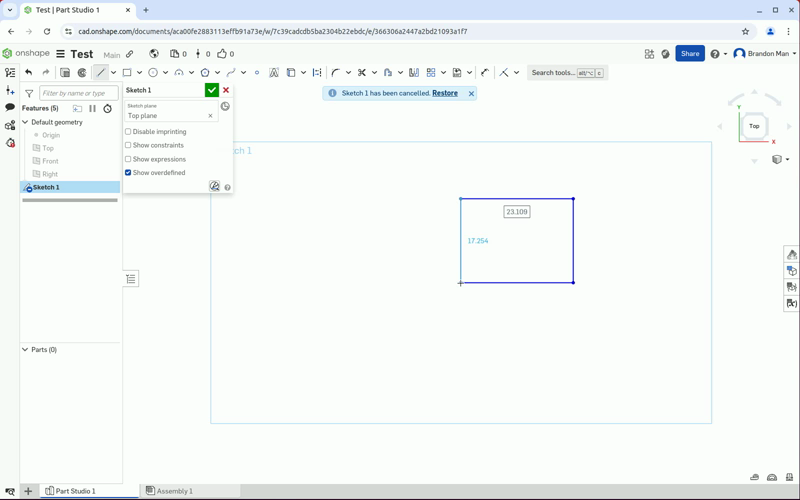
key(esc)
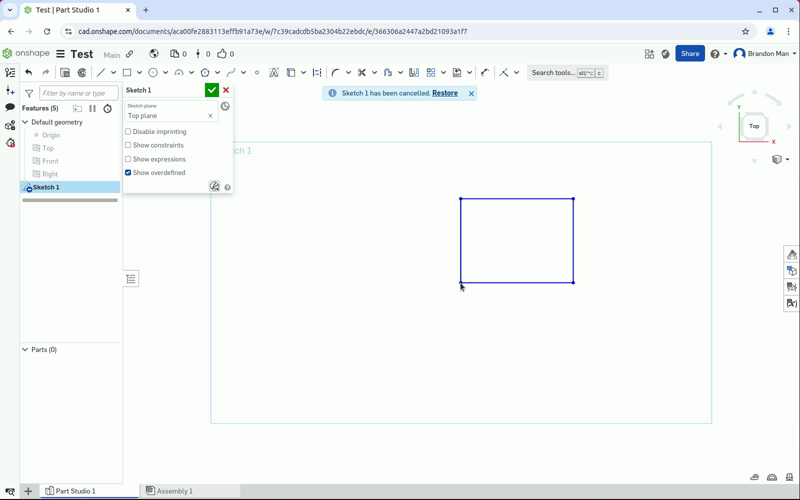
mouse_move(520, 243)
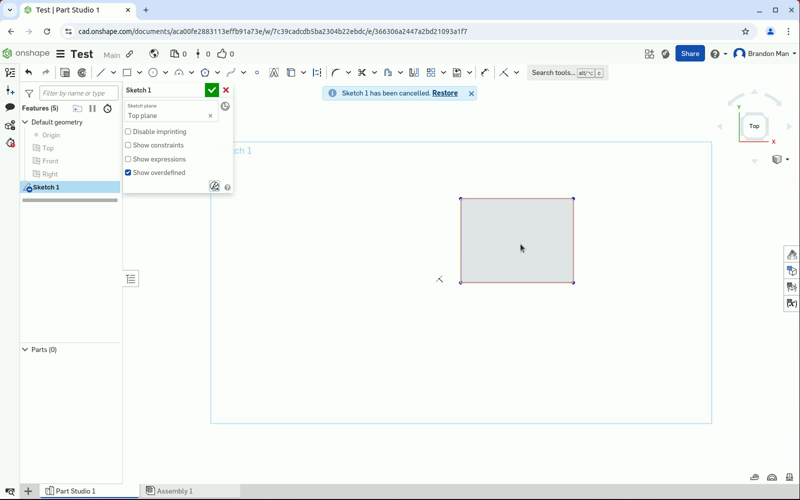
click(520, 243)
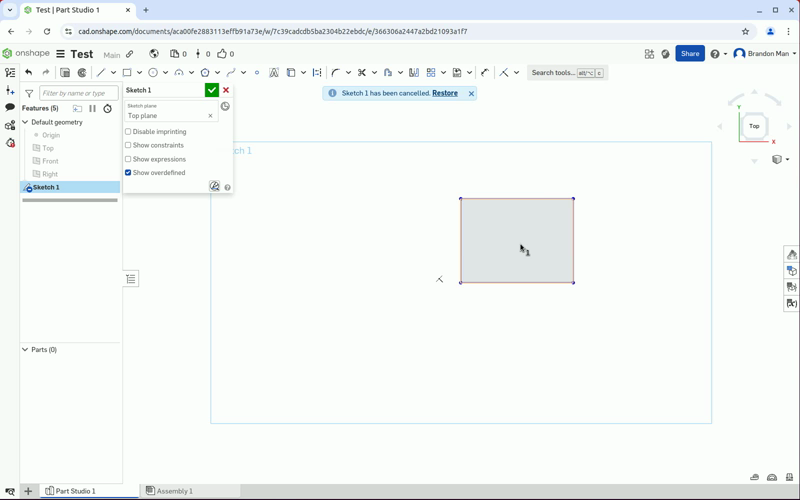
mouse_move(73, 352)
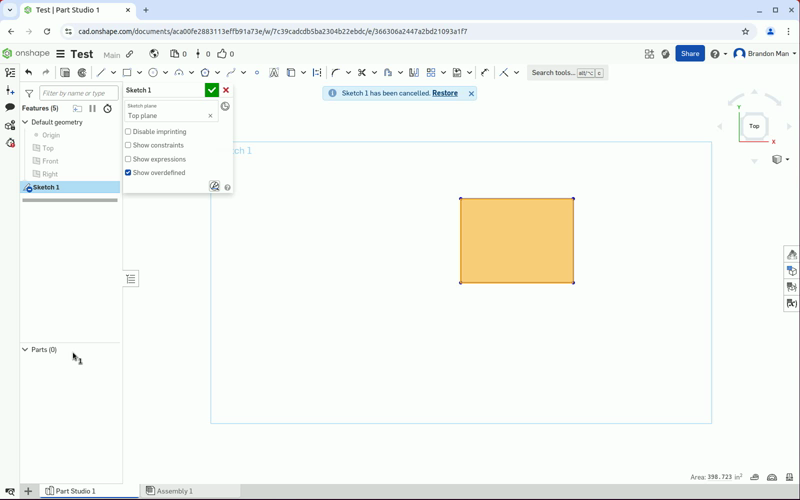
key(shift+y)
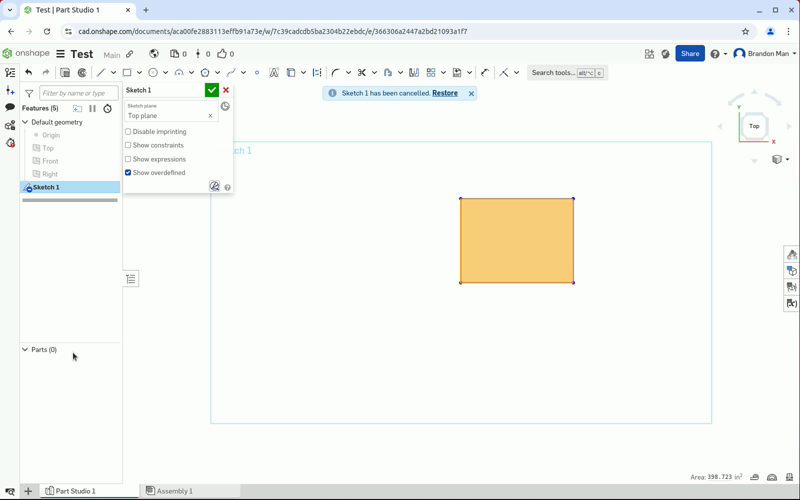
key(shift+e)
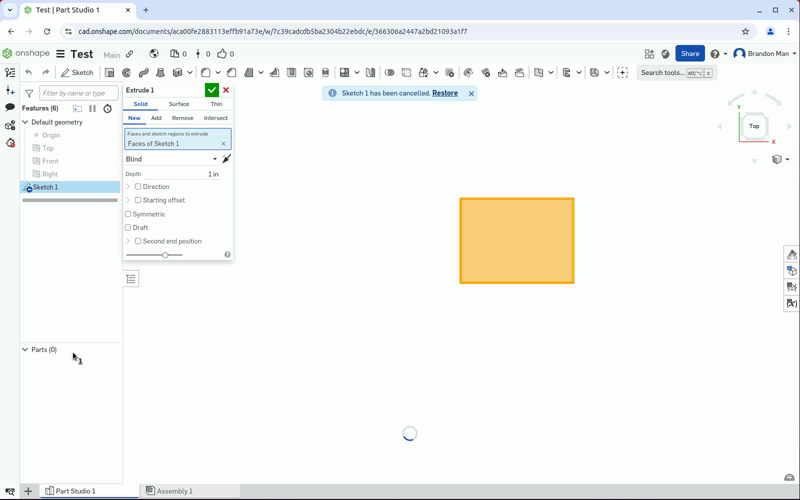
mouse_move(143, 106)
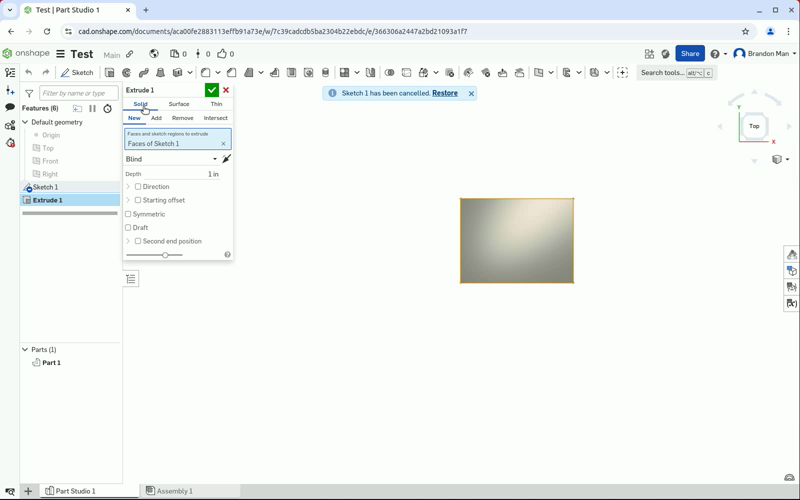
click(143, 106)
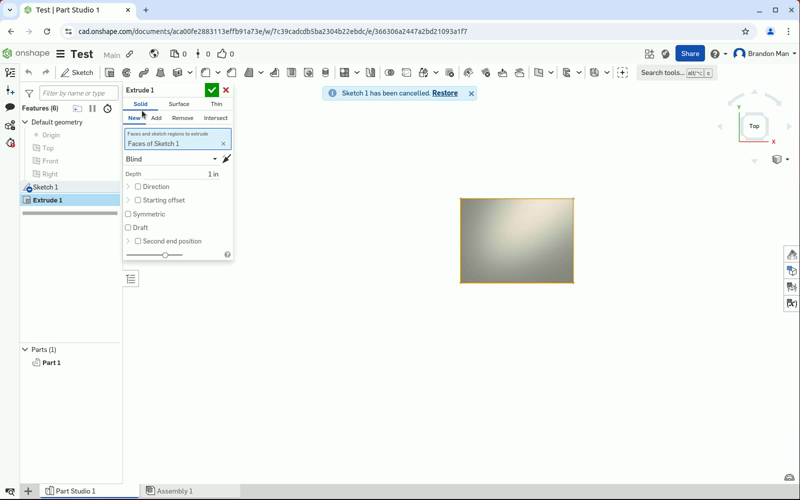
mouse_move(137, 120)
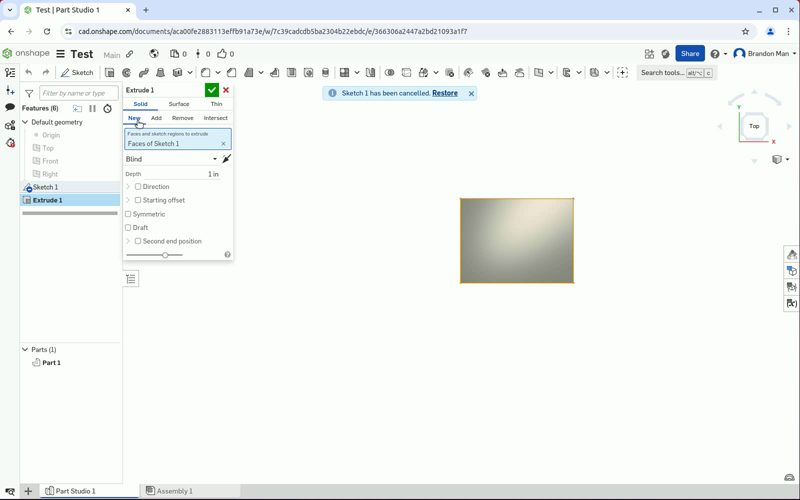
click(137, 120)
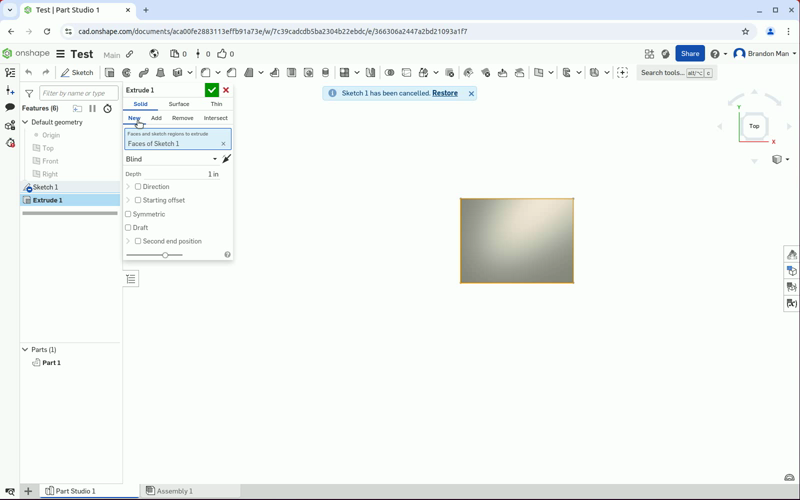
key(tab, 4)
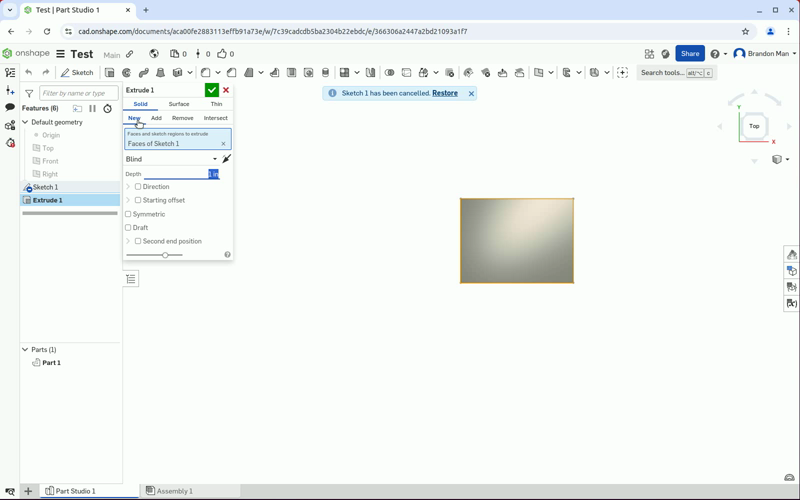
text(11.554)
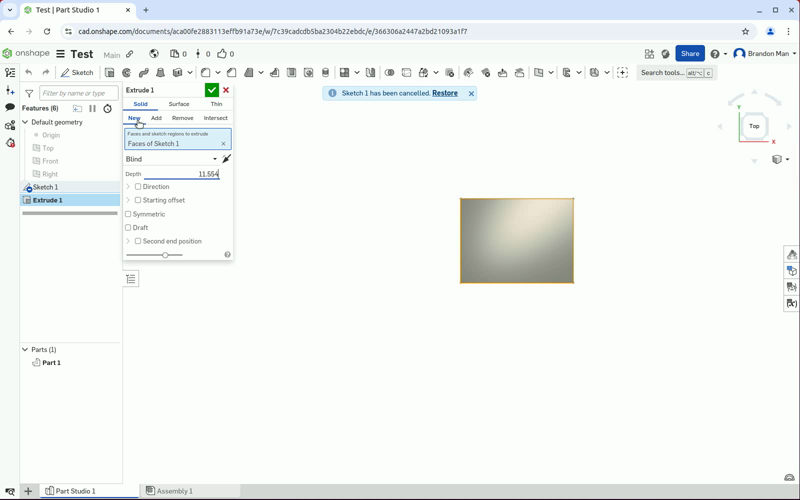
key(enter)
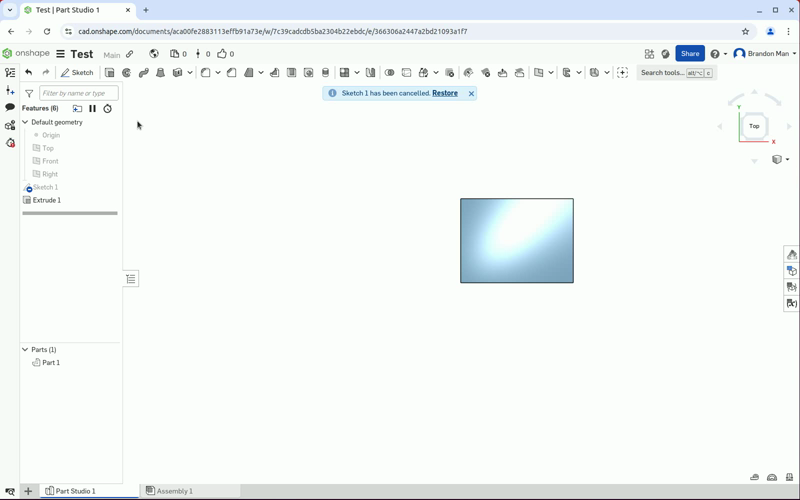
key(shift+h)
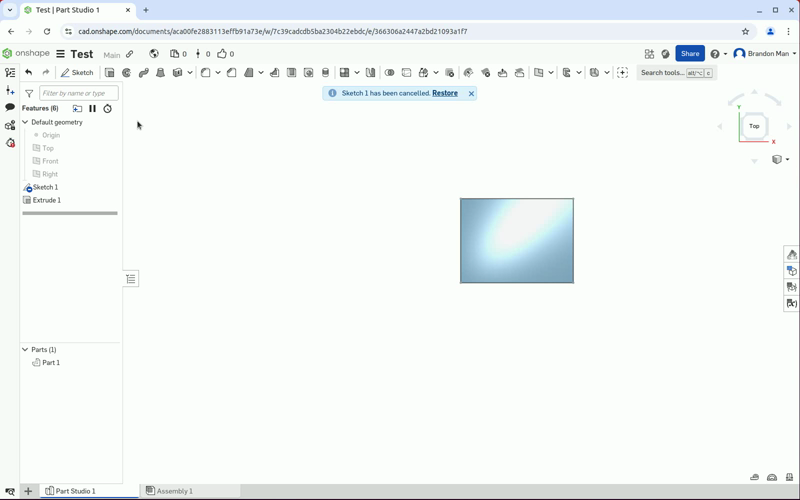
key(shift+h)
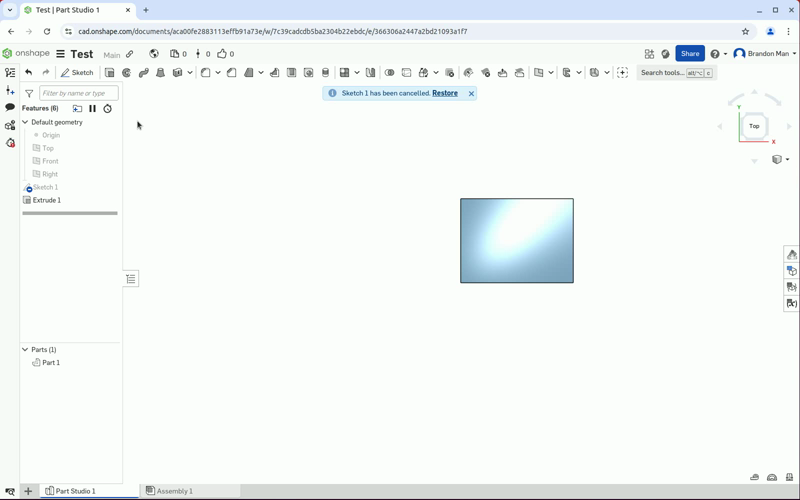
mouse_move(73, 189)
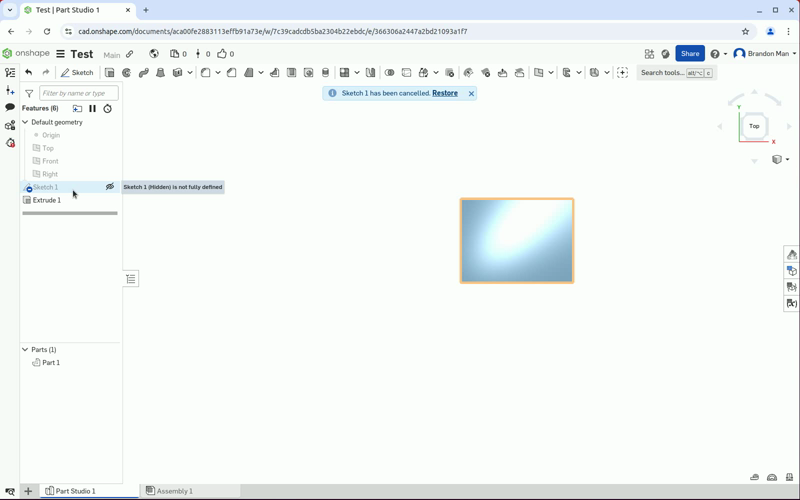
click(73, 189)
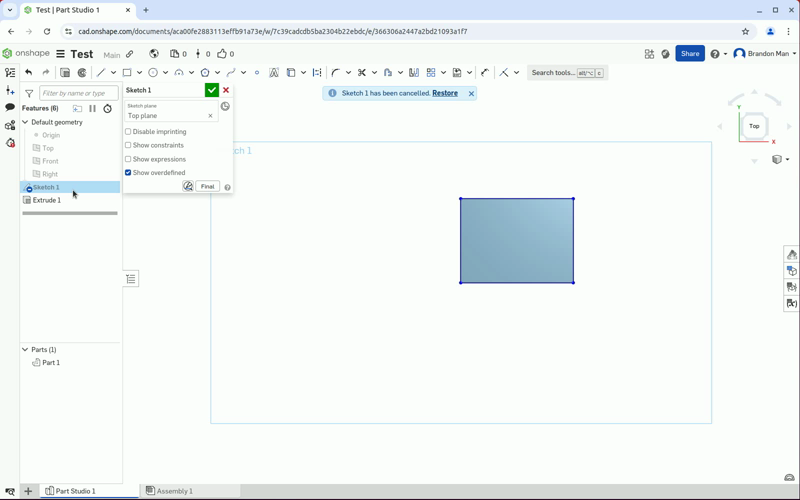
mouse_move(229, 92)
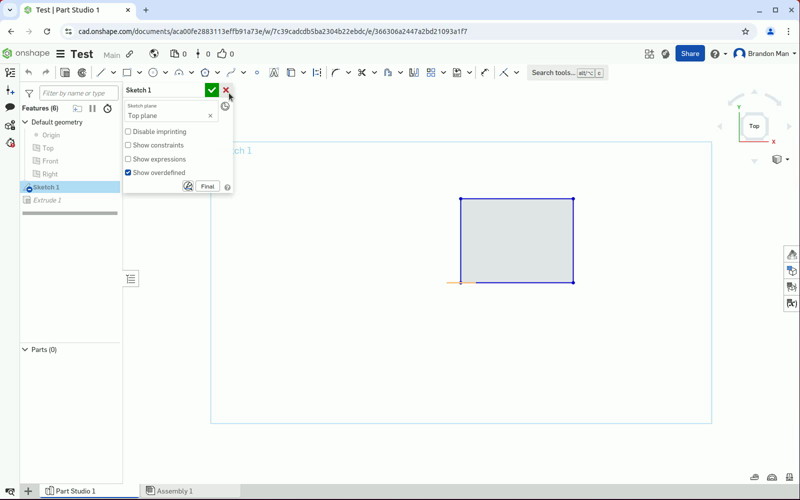
click(229, 92)
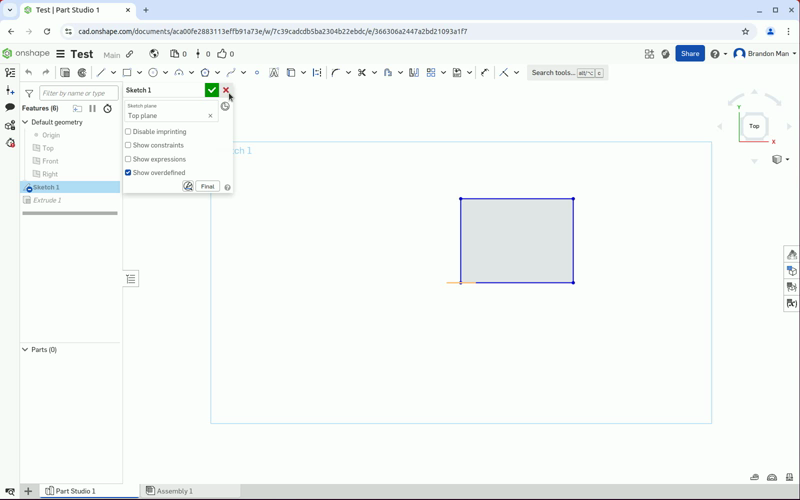
key(shift+s)
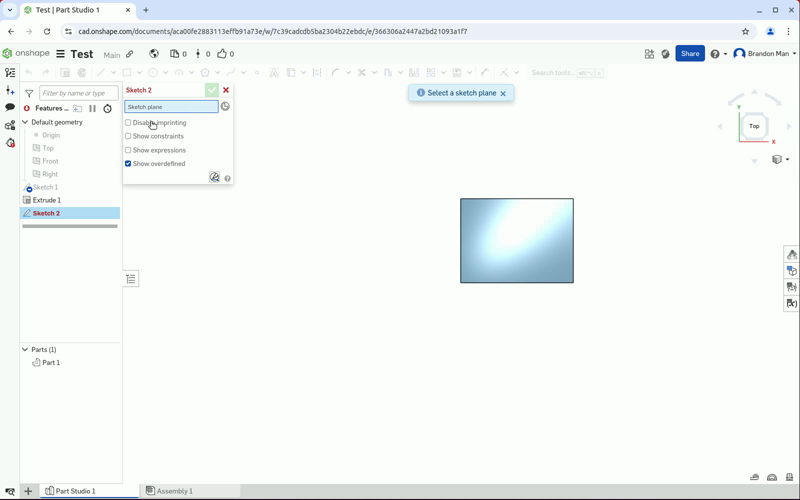
mouse_move(73, 150)
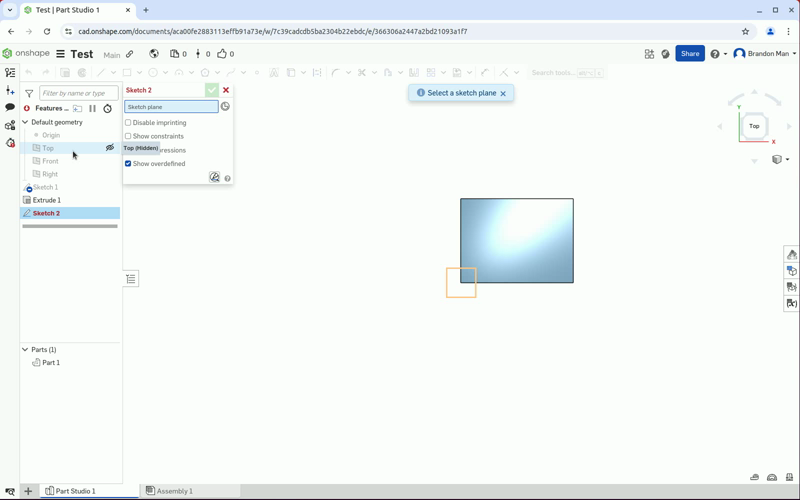
click(73, 150)
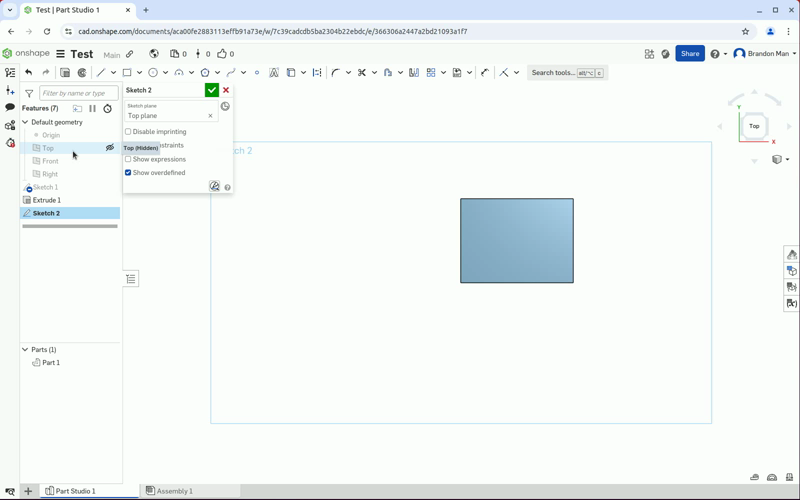
mouse_move(73, 352)
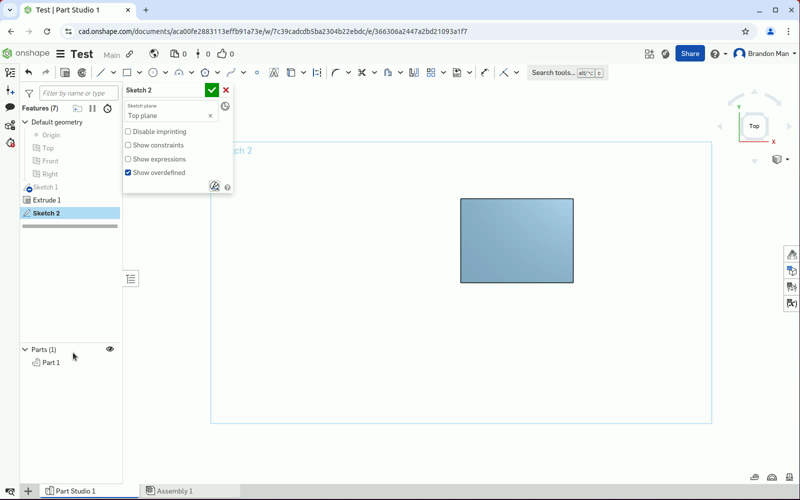
key(y)
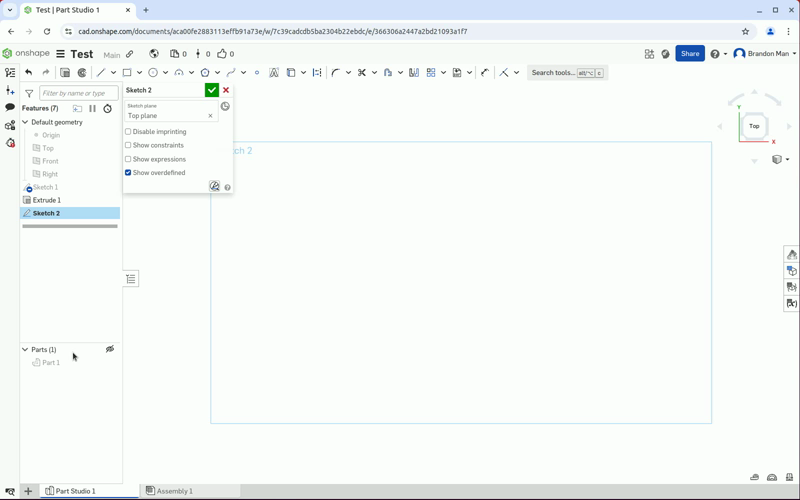
key(l)
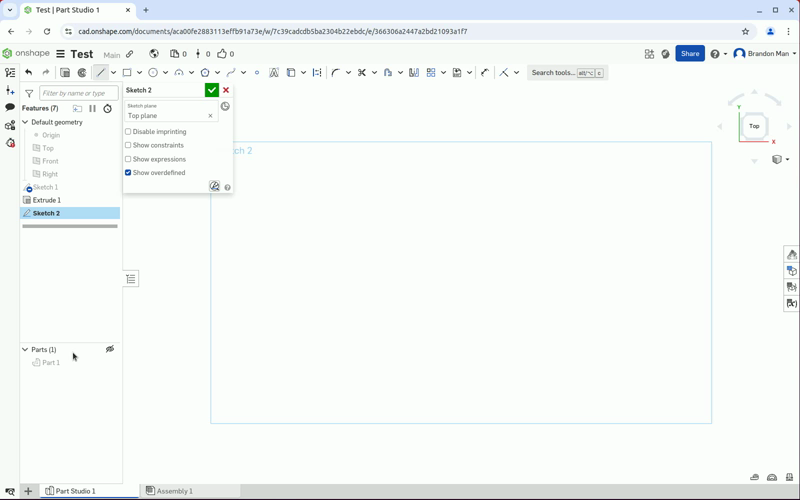
key_down(shift)
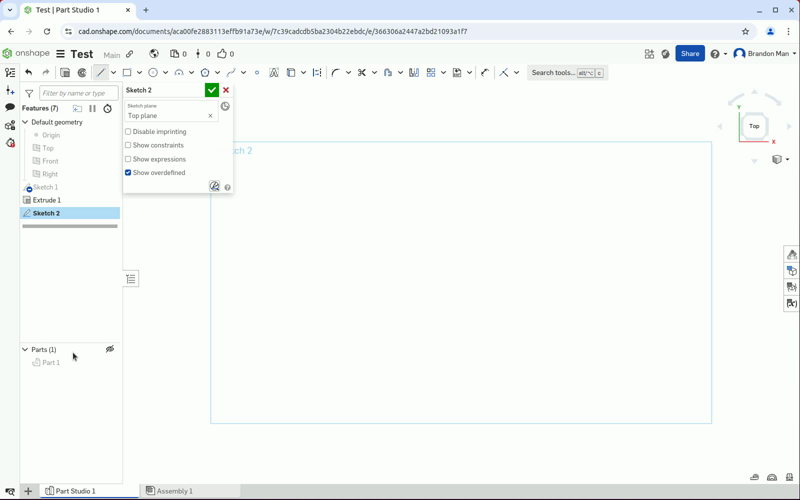
mouse_move(476, 282)
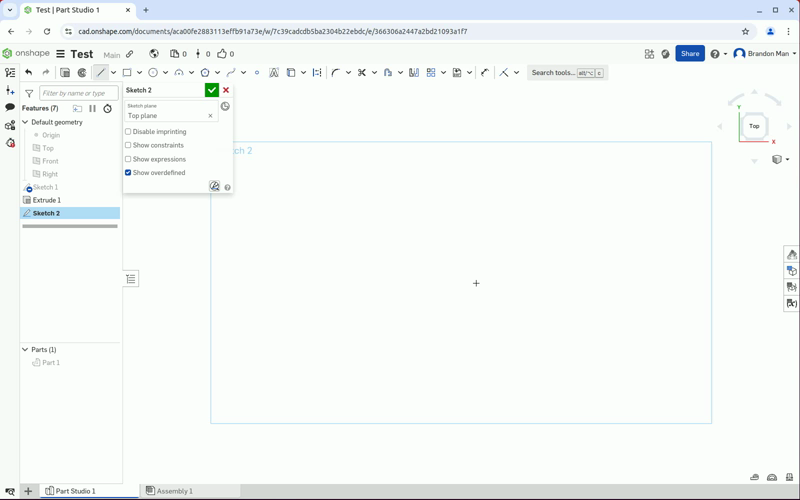
click(476, 282)
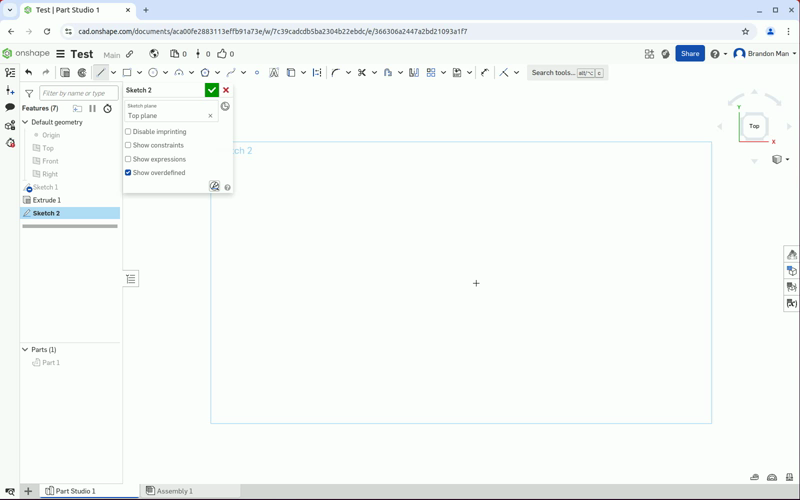
key_up(shift)
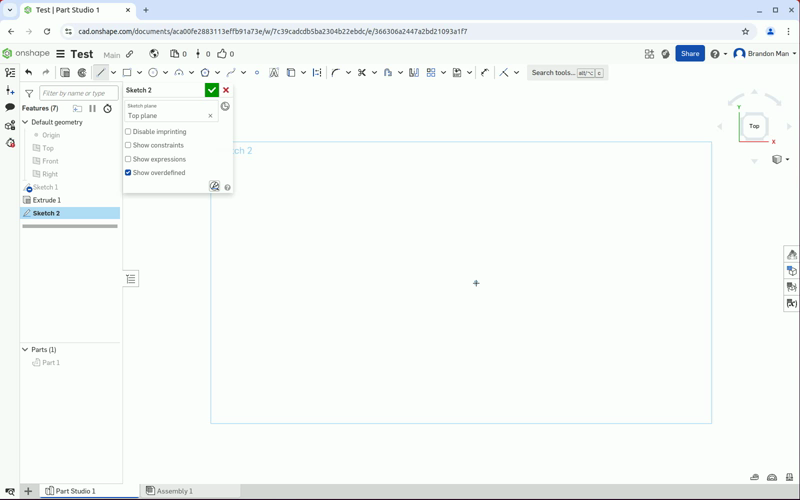
key_down(shift)
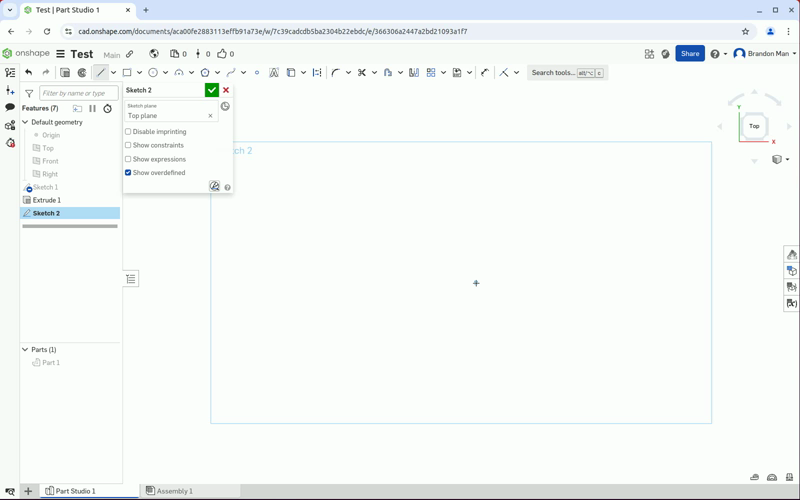
mouse_move(546, 282)
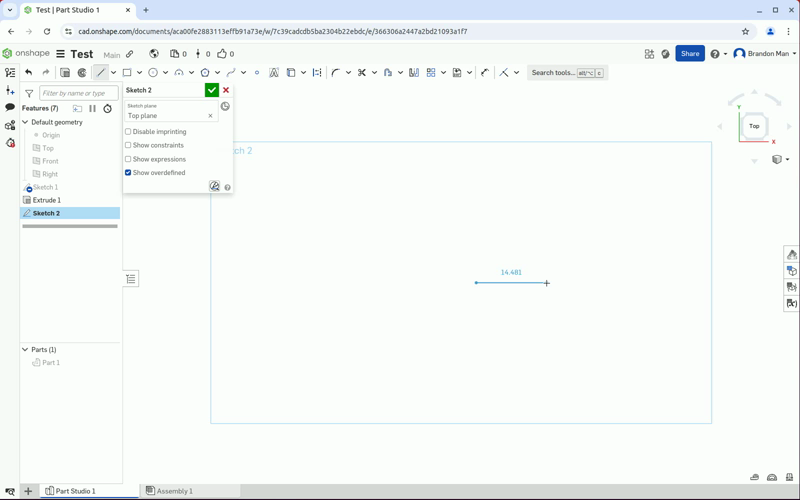
click(546, 282)
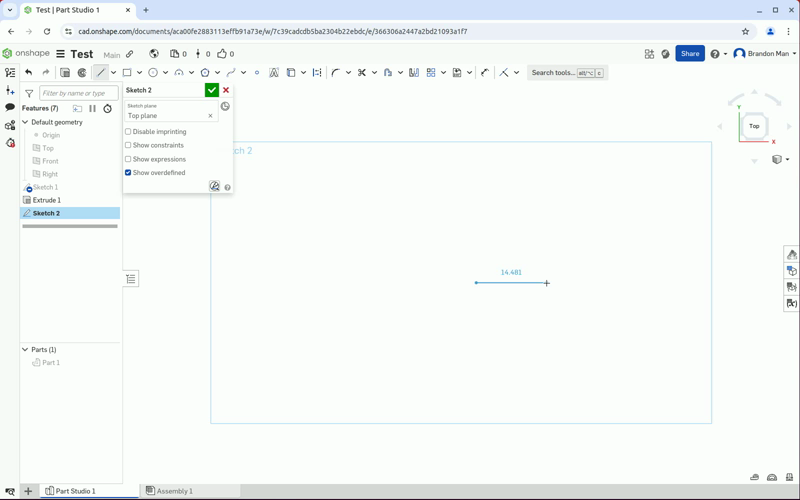
key_up(shift)
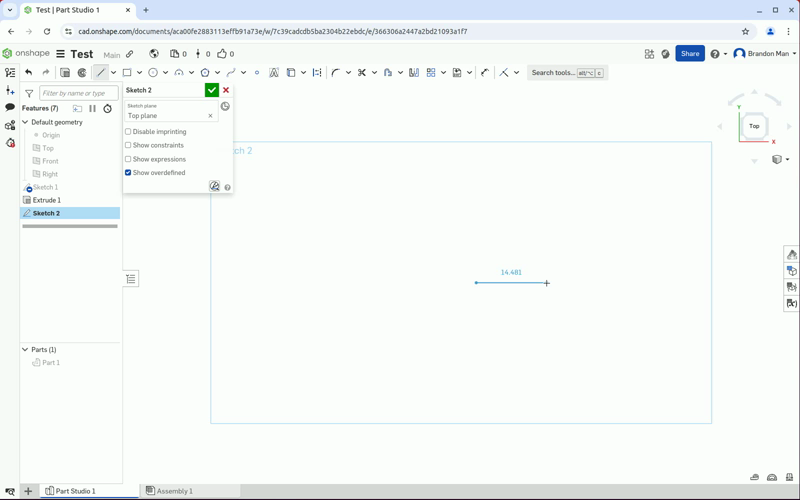
key_down(shift)
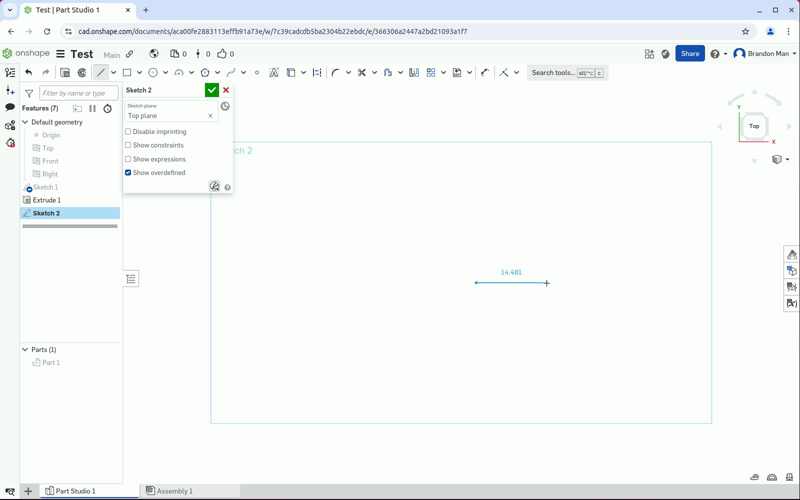
mouse_move(576, 282)
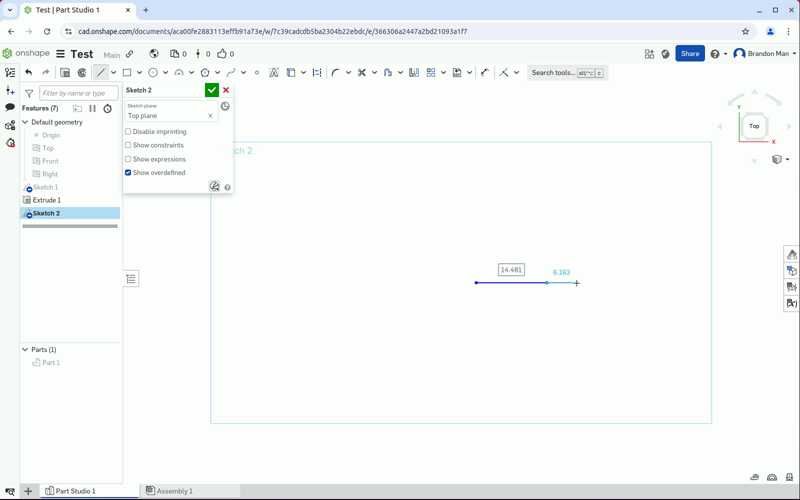
mouse_move(573, 239)
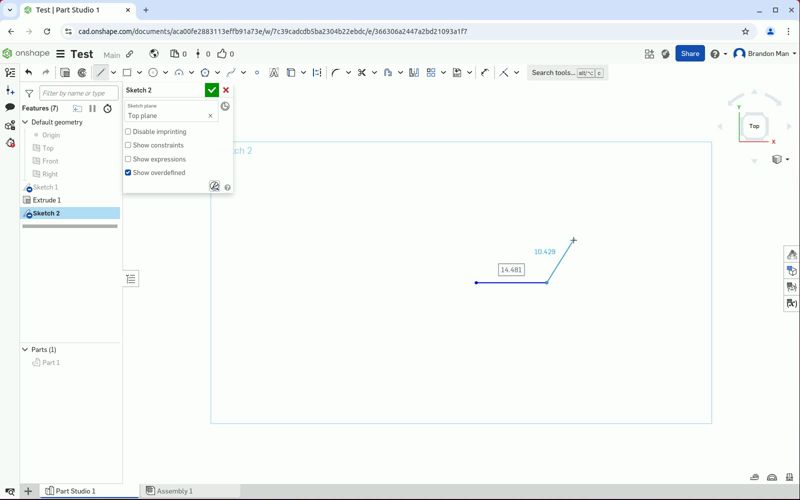
click(573, 239)
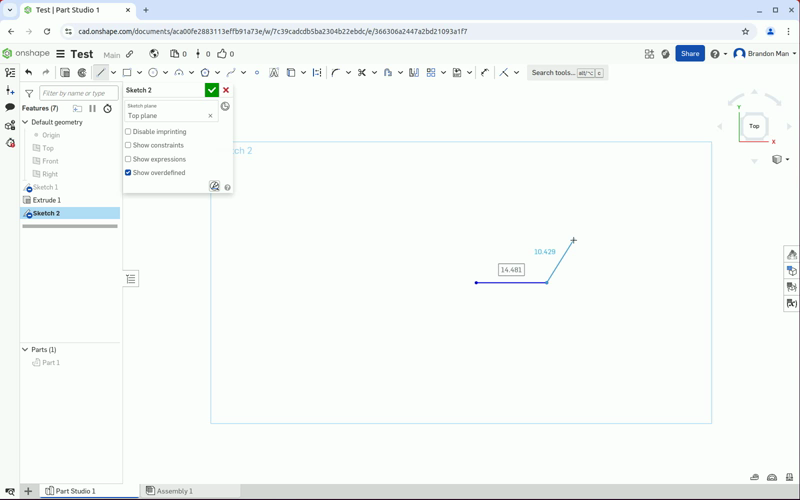
key_up(shift)
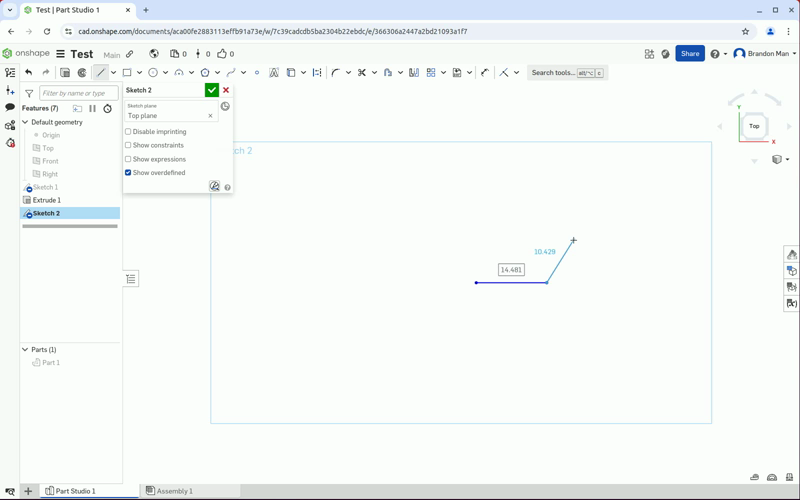
key_down(shift)
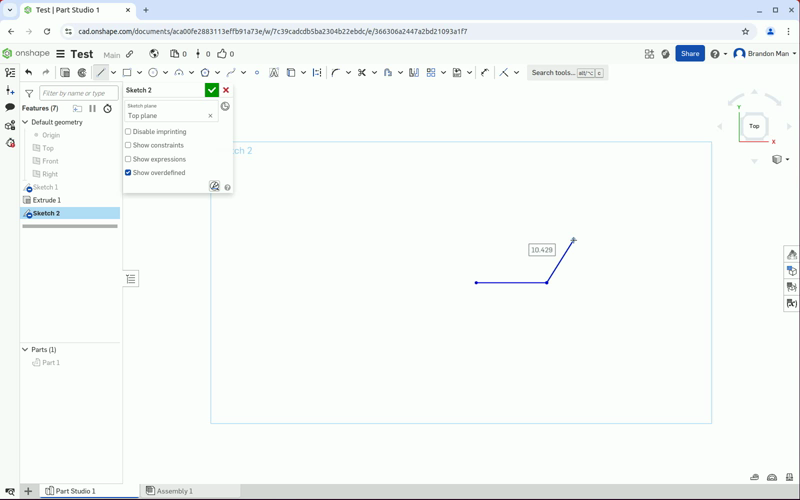
mouse_move(589, 239)
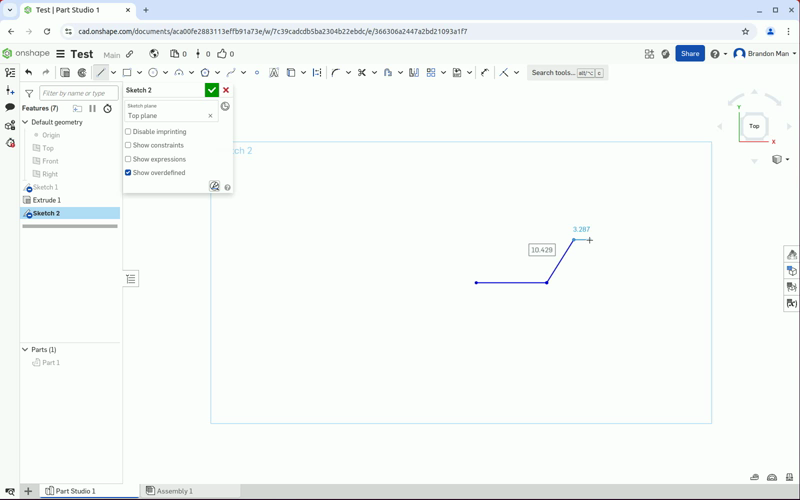
mouse_move(573, 197)
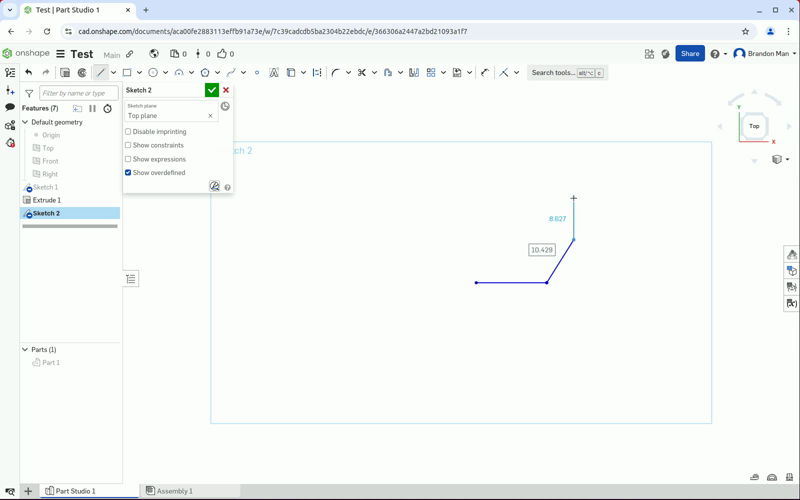
click(573, 197)
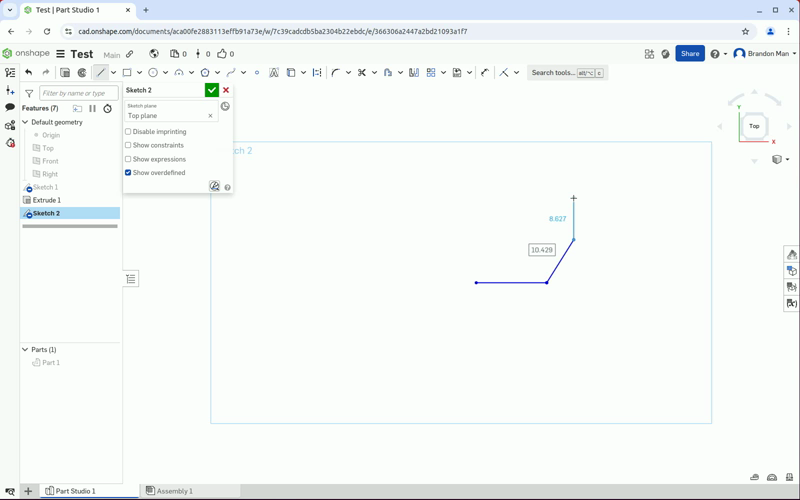
key_up(shift)
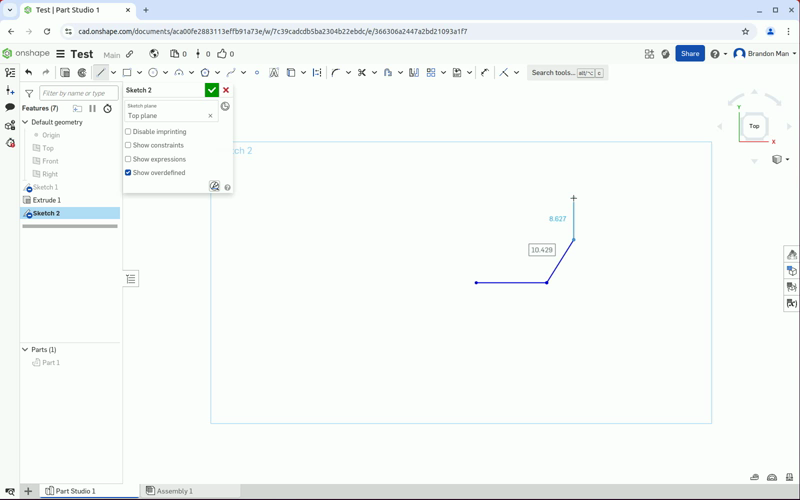
key_down(shift)
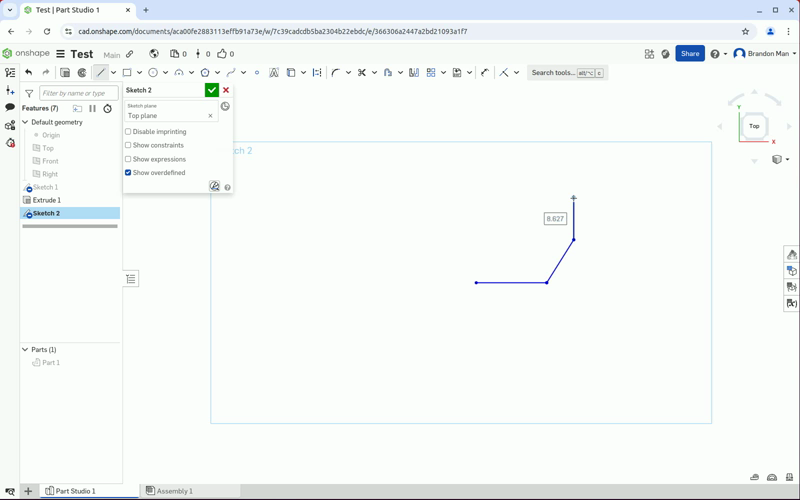
mouse_move(589, 197)
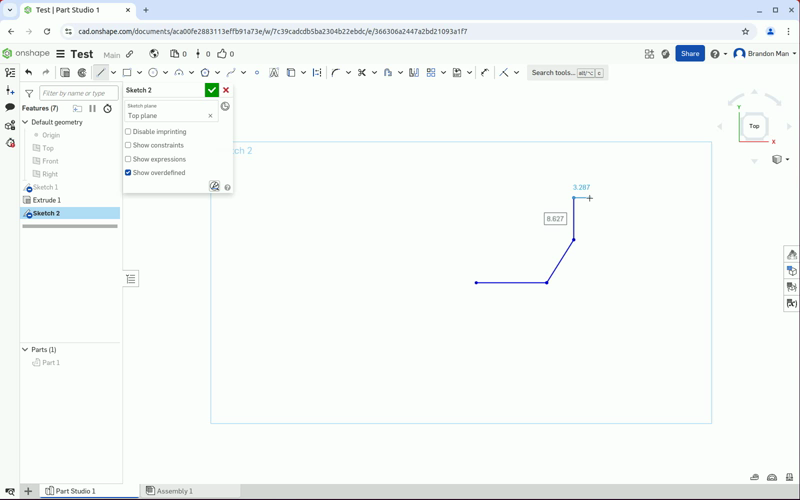
mouse_move(531, 197)
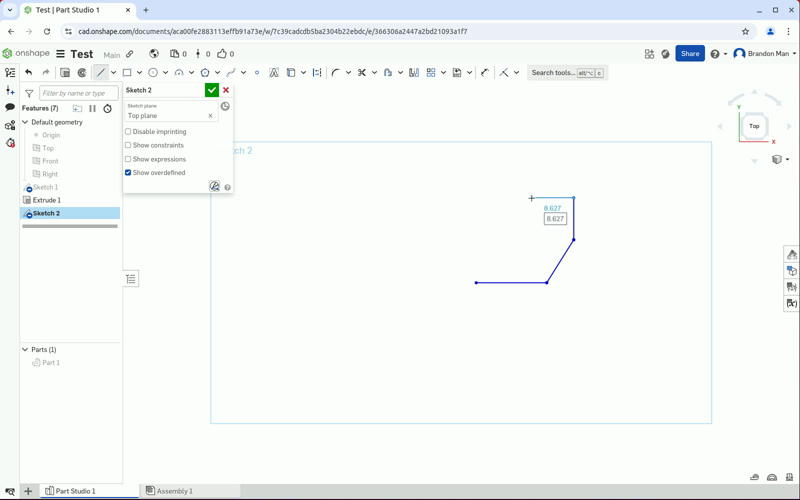
click(531, 197)
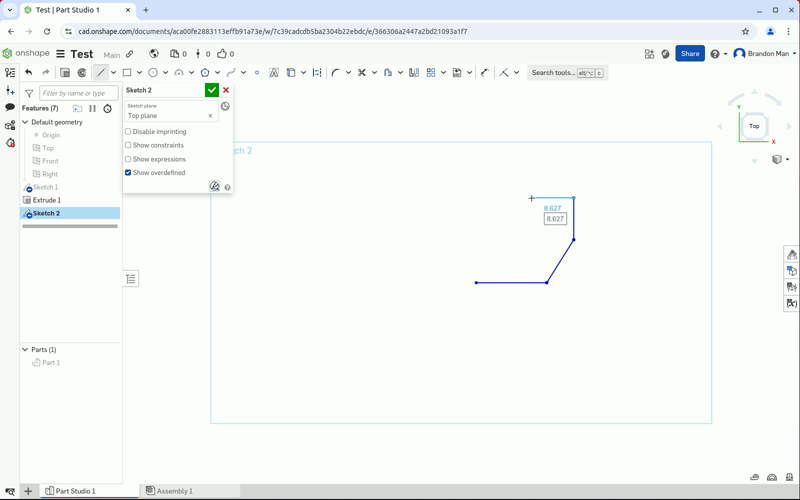
key_up(shift)
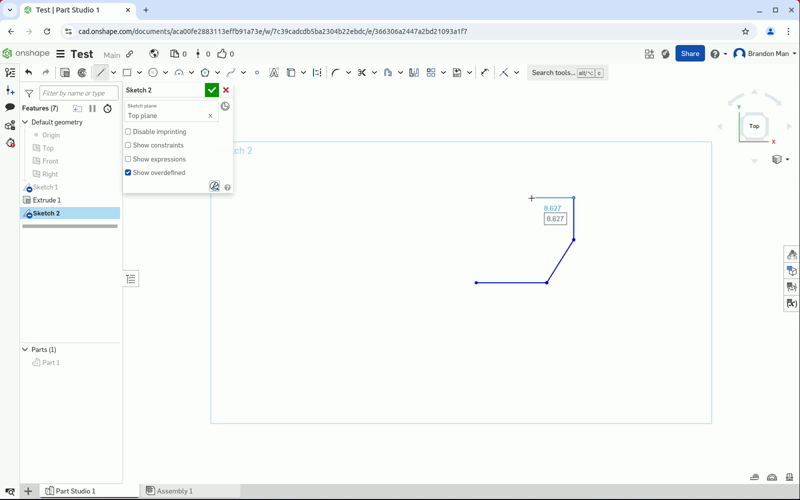
key_down(shift)
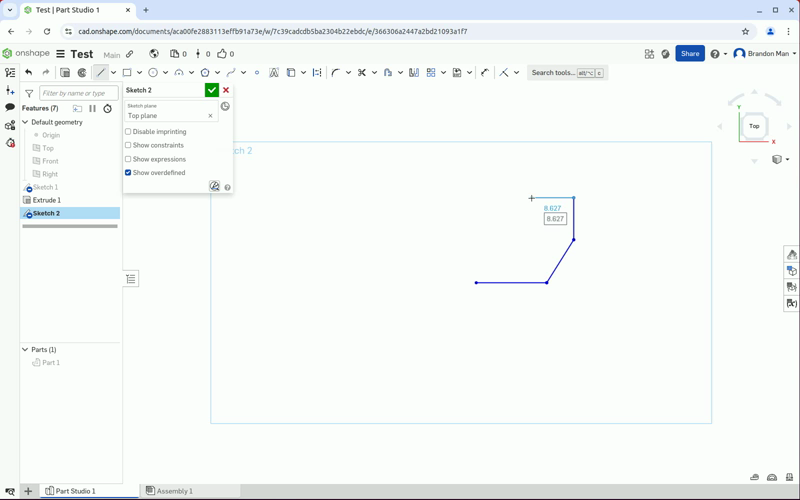
mouse_move(476, 282)
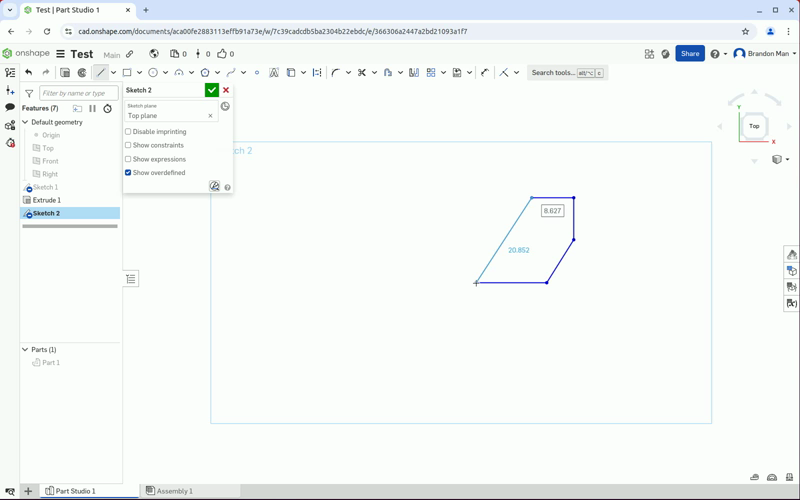
key_up(shift)
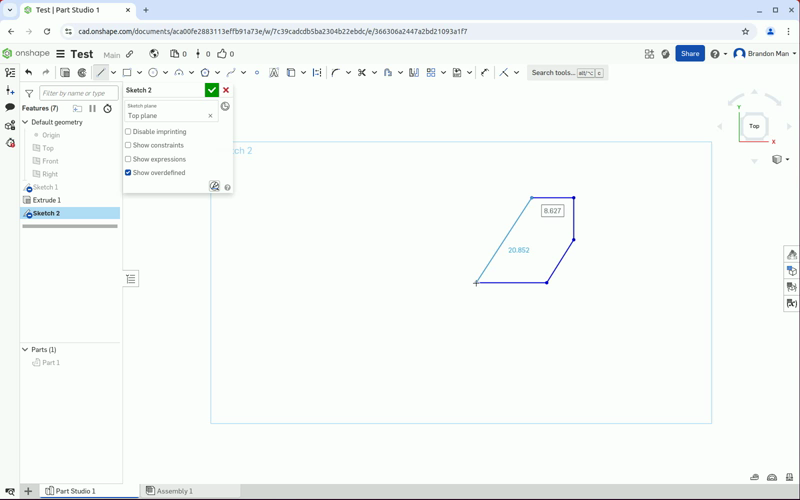
click(476, 282)
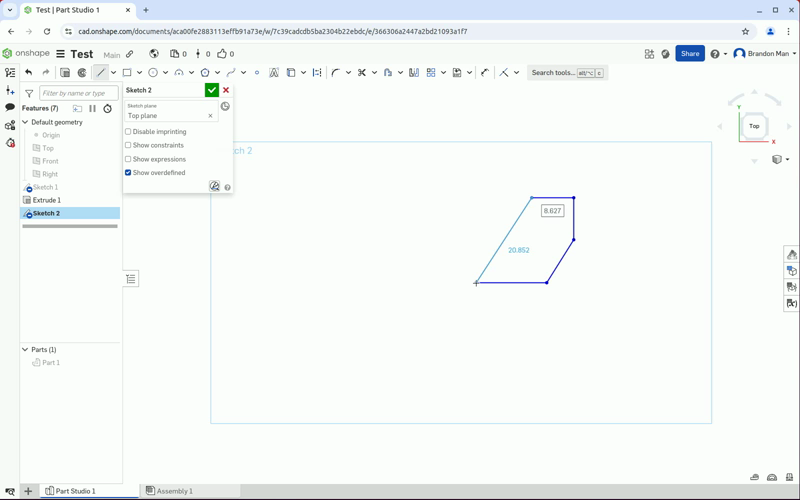
key(esc)
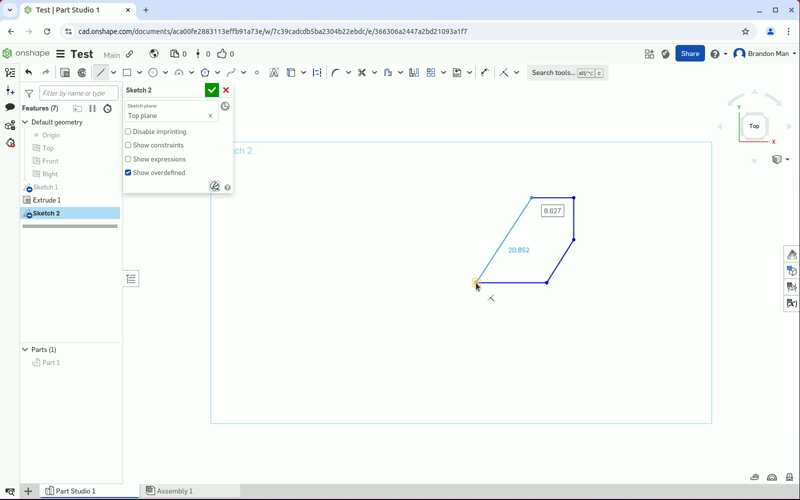
mouse_move(549, 270)
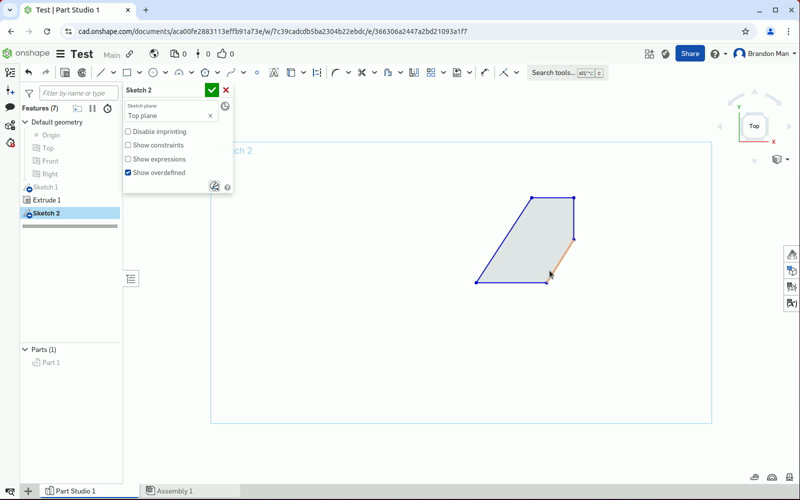
click(549, 270)
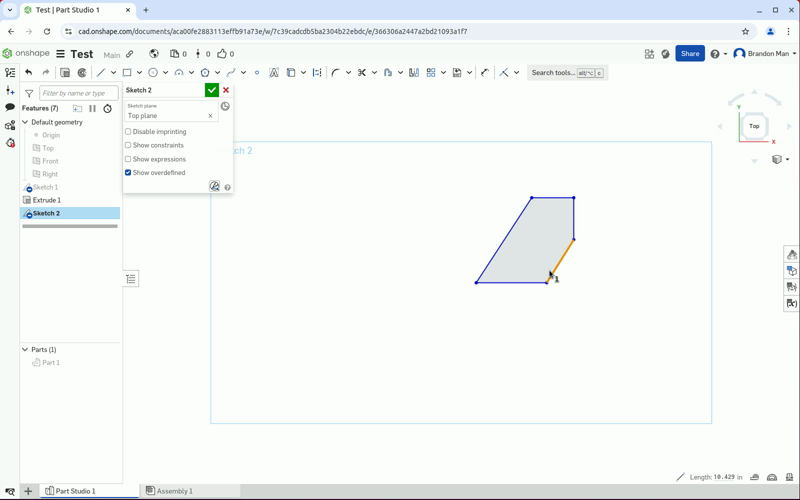
mouse_move(73, 352)
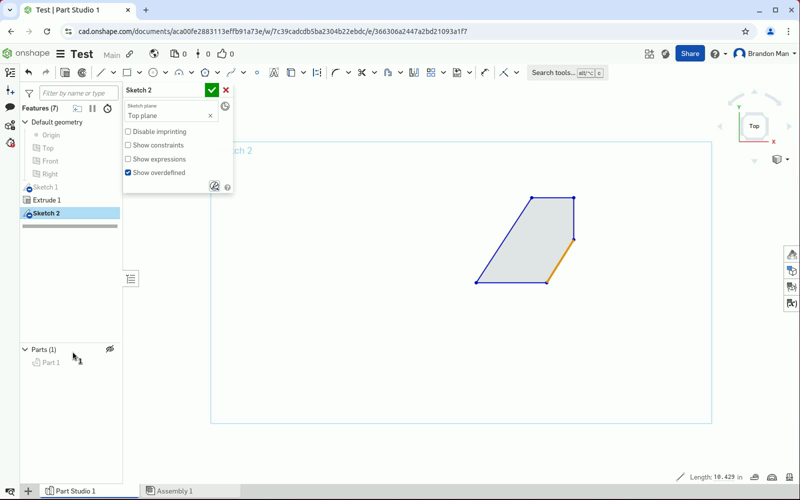
key(shift+y)
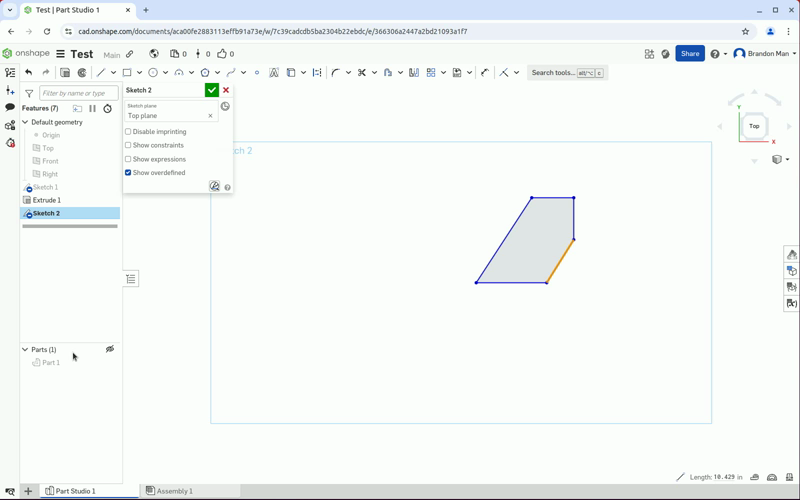
key(shift+e)
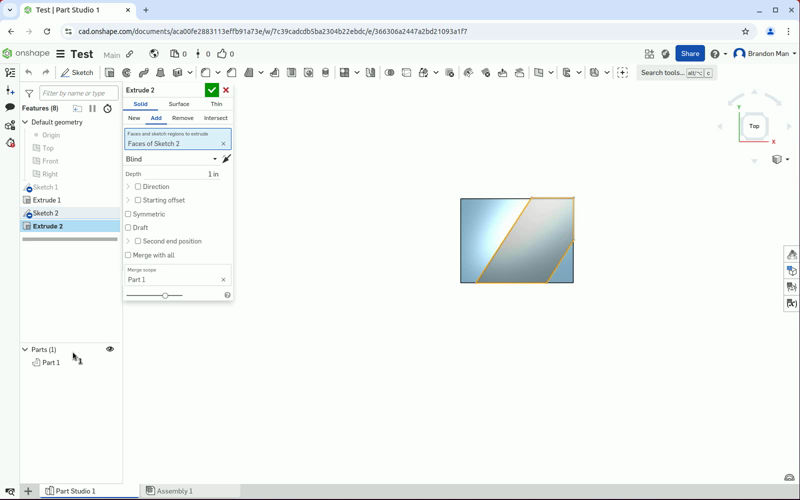
mouse_move(143, 106)
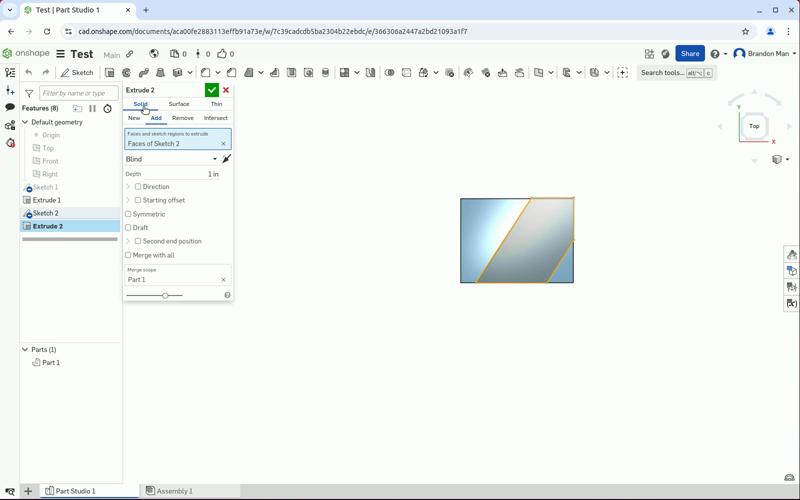
click(143, 106)
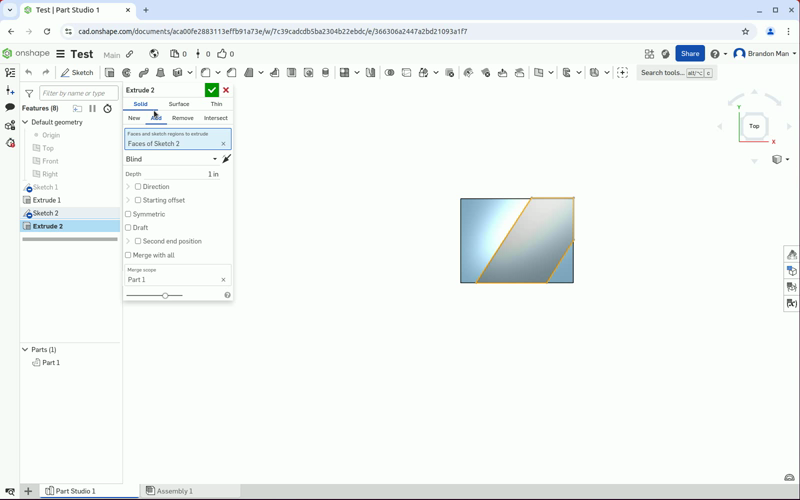
mouse_move(186, 120)
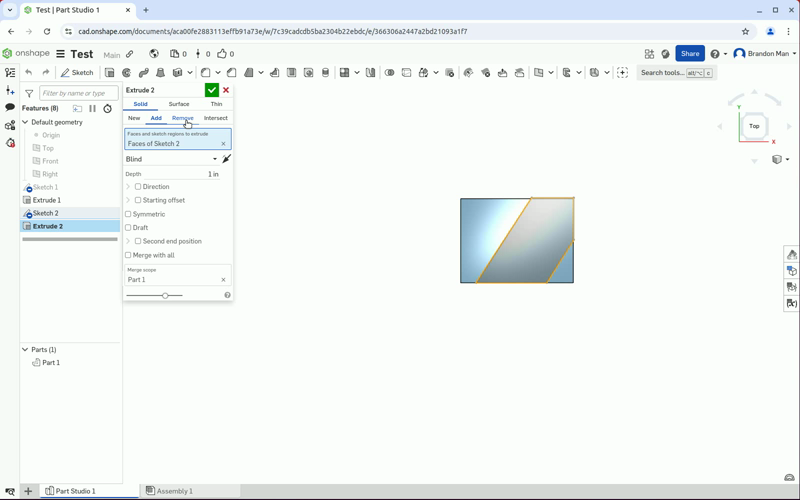
click(186, 120)
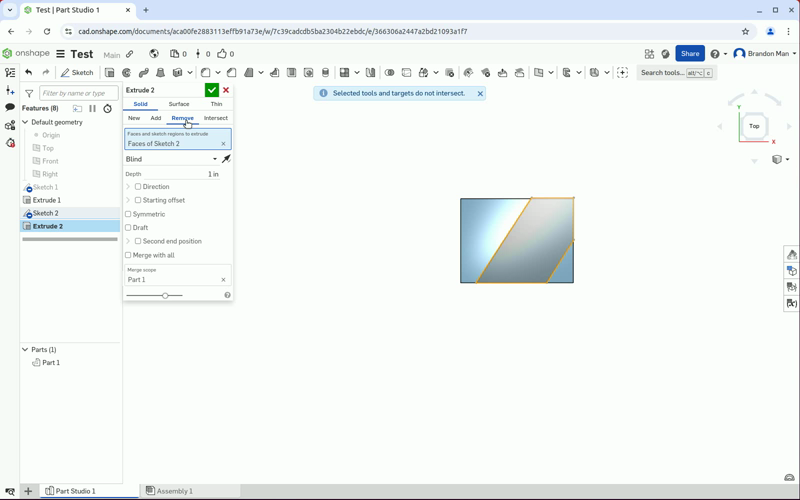
key(tab, 4)
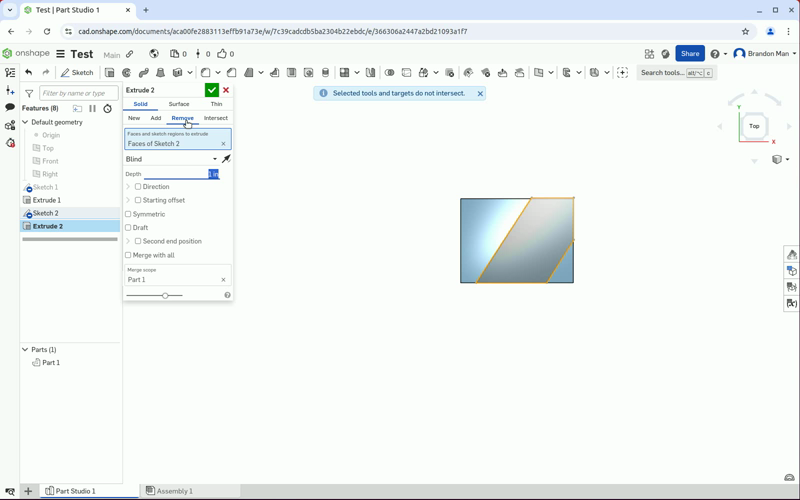
text(-5.777)
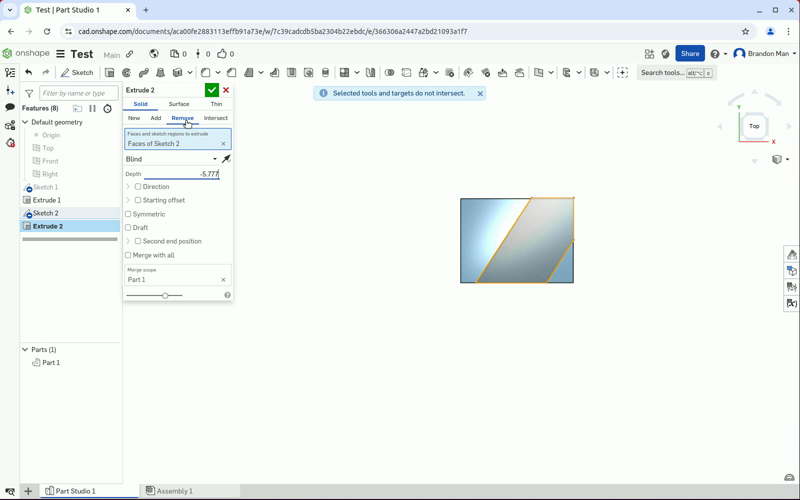
key(tab, 6)
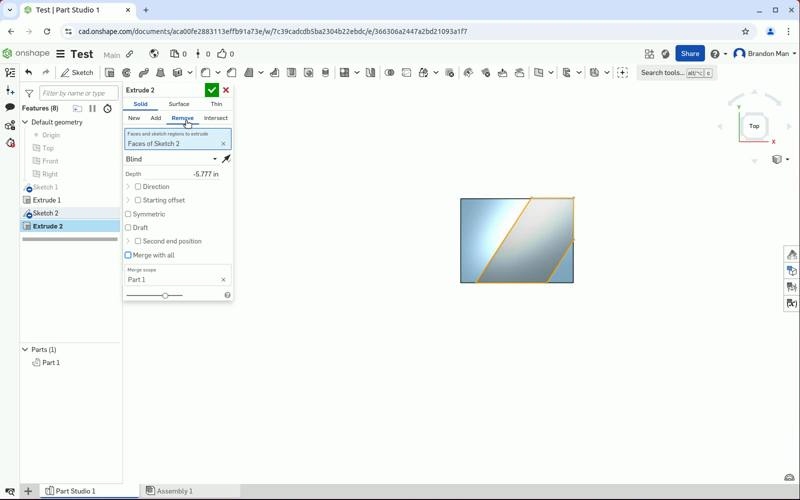
key(space)
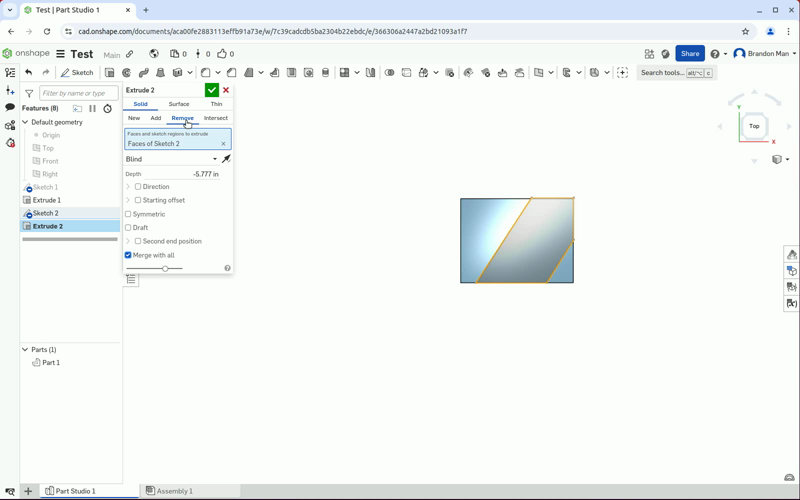
key(enter)
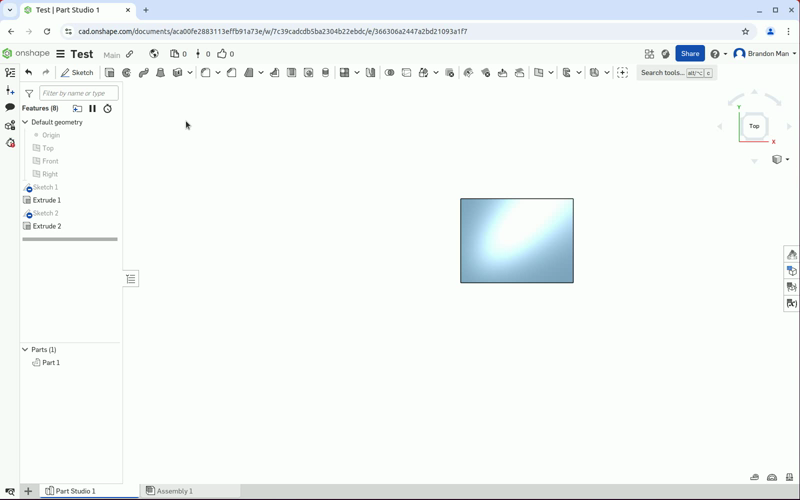
key(shift+h)
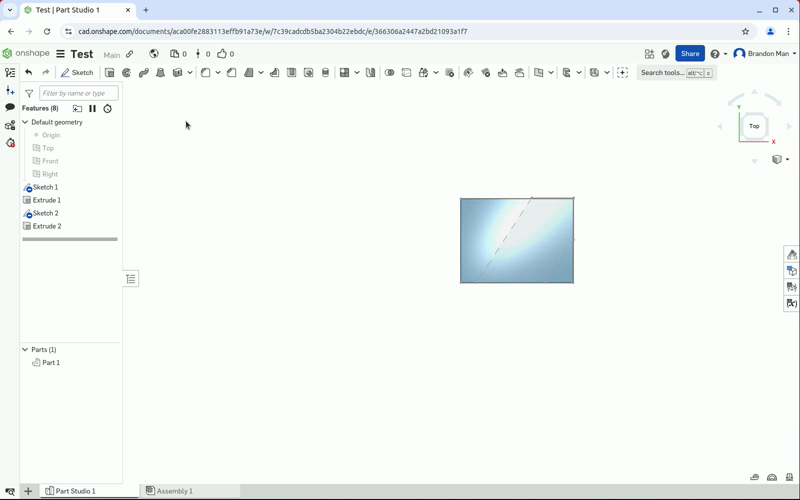
key(shift+h)
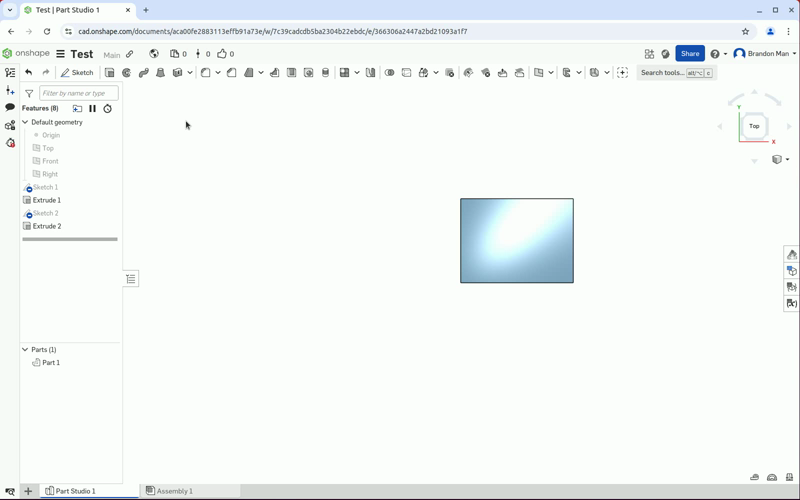
mouse_move(73, 189)
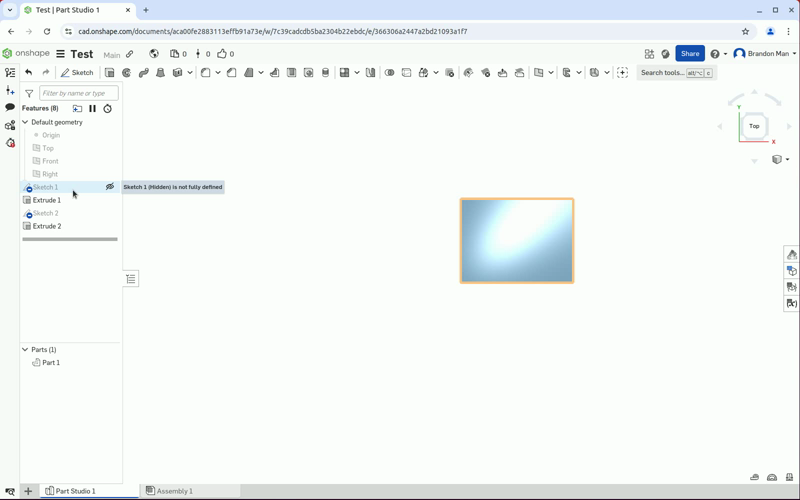
click(73, 189)
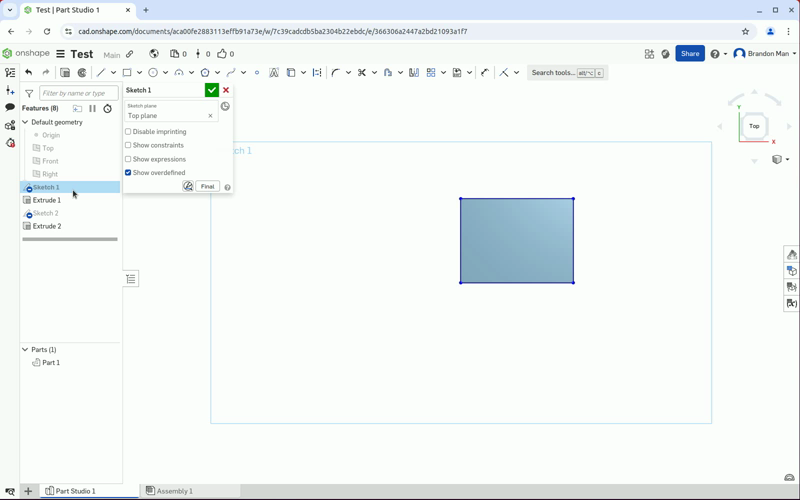
mouse_move(229, 92)
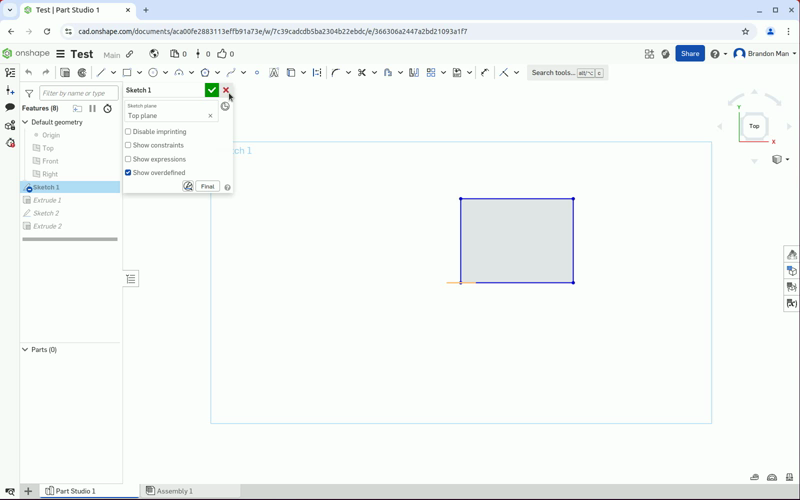
click(229, 92)
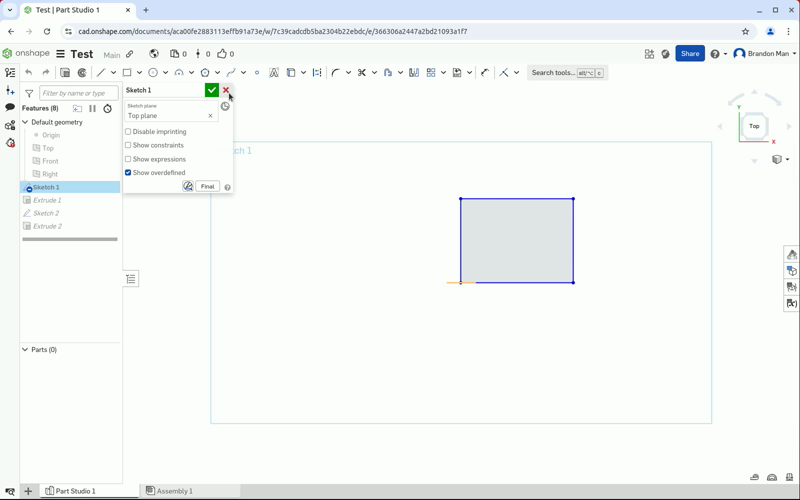
key(shift+s)
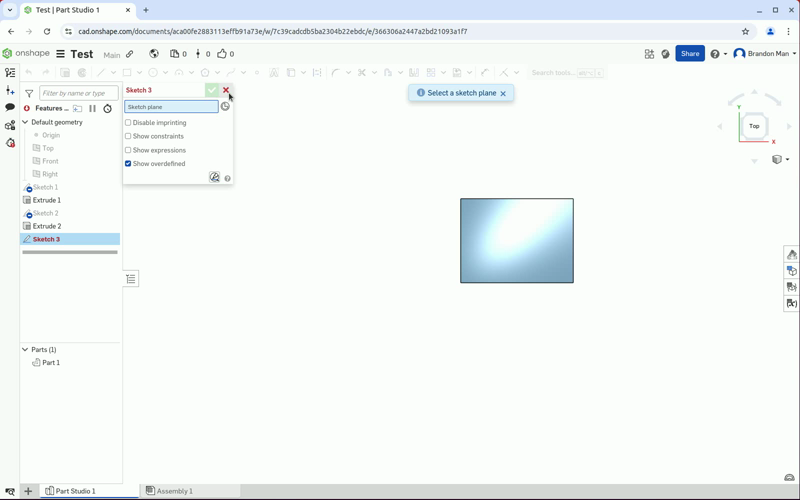
mouse_move(73, 150)
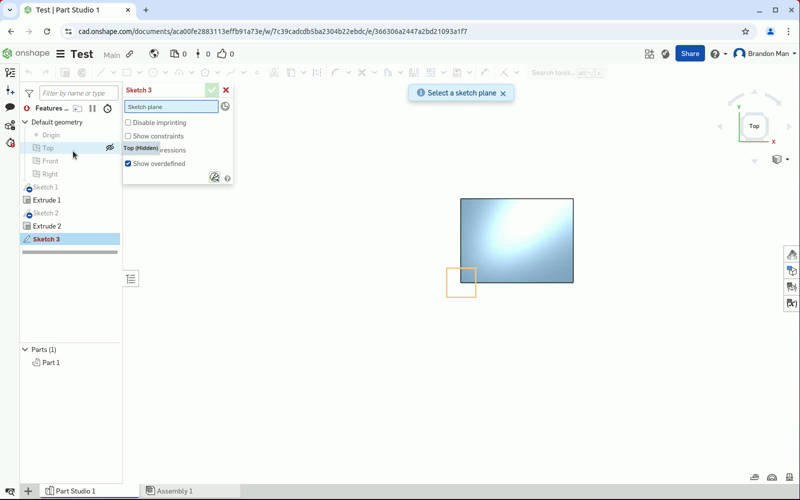
click(73, 150)
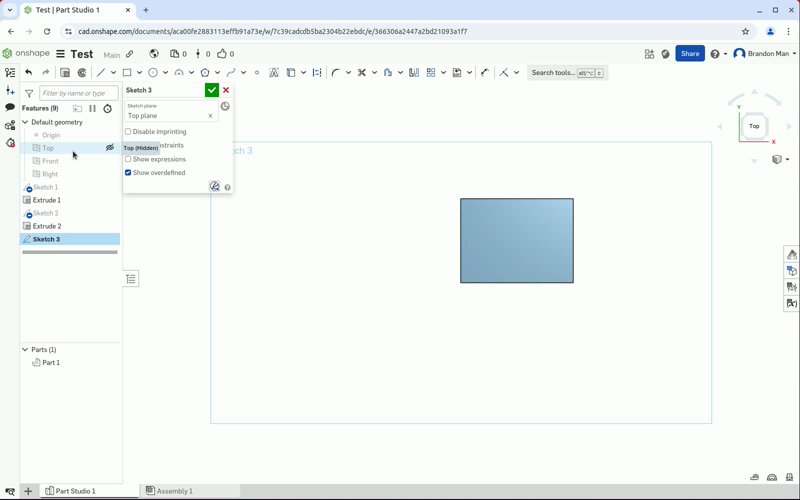
mouse_move(73, 352)
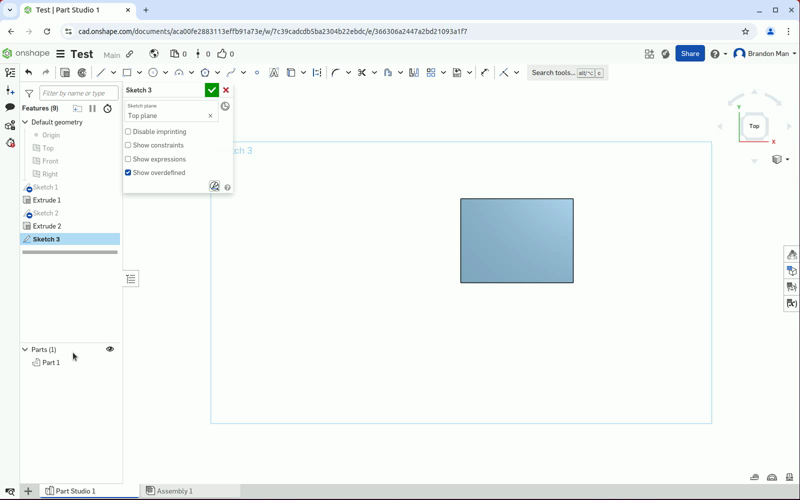
key(y)
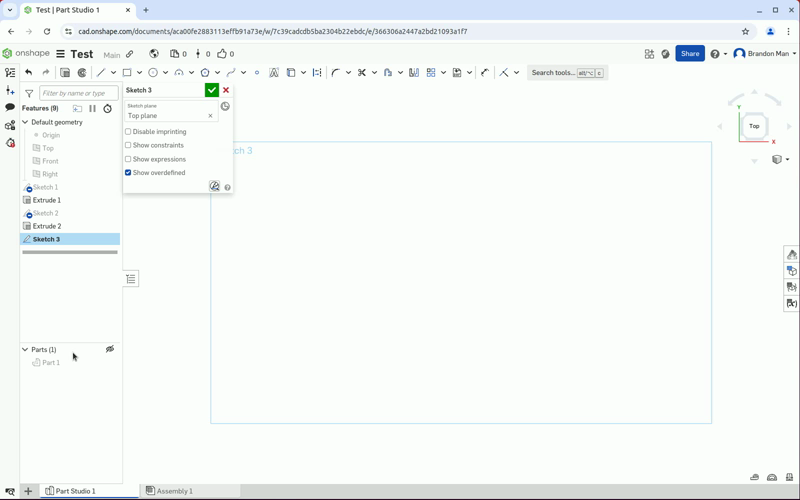
key(l)
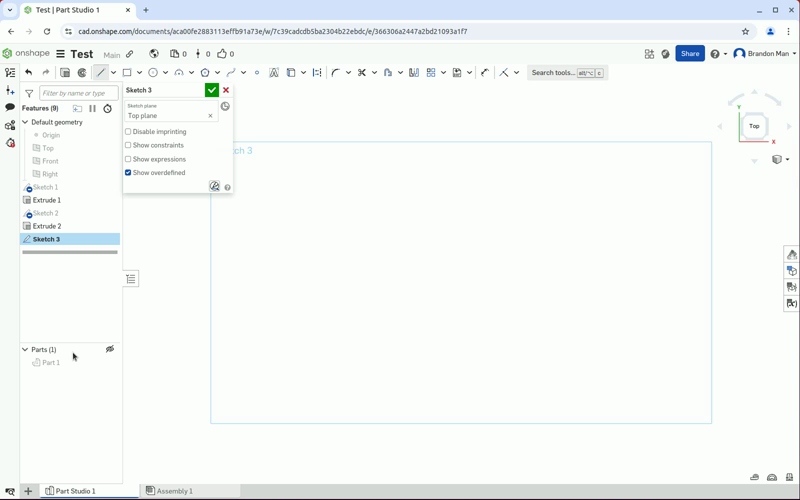
key_down(shift)
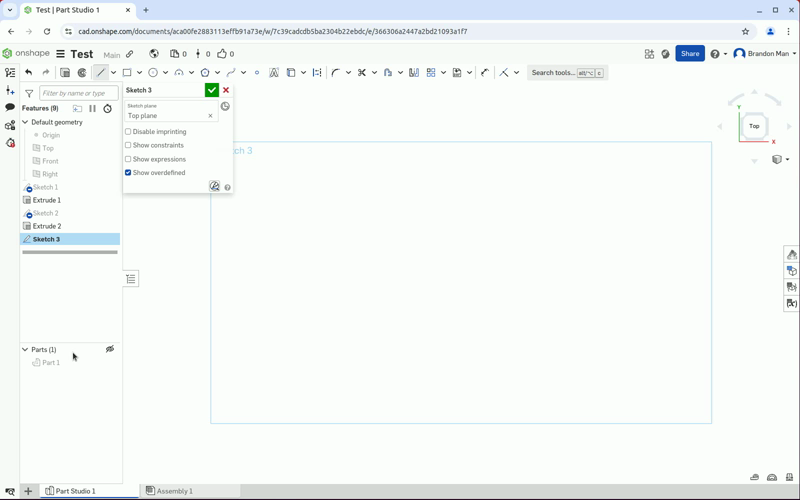
mouse_move(554, 180)
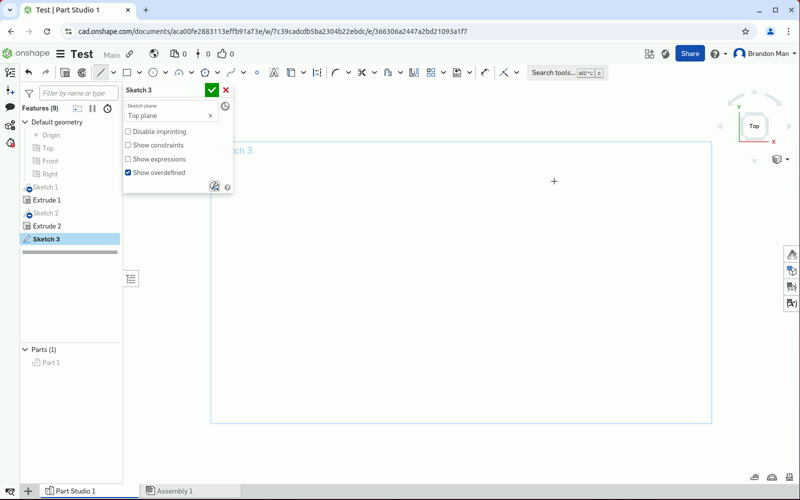
click(554, 180)
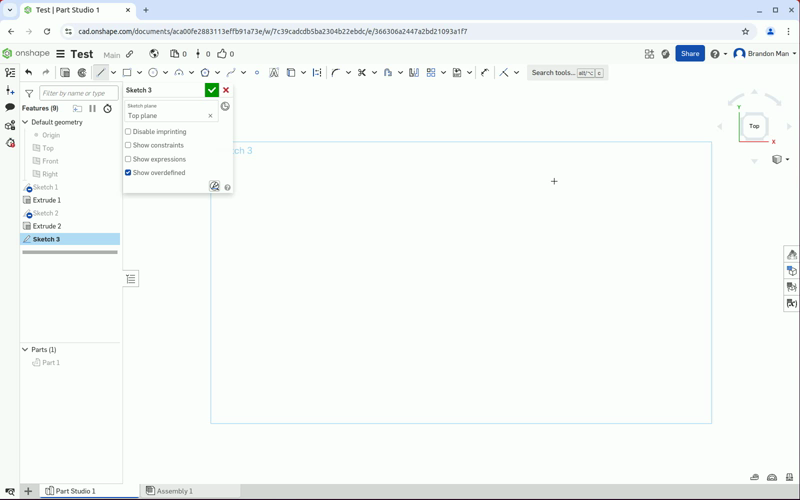
key_up(shift)
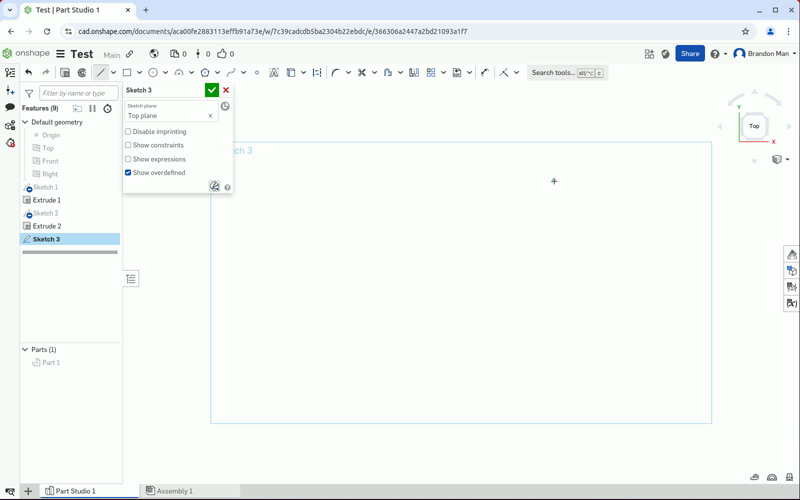
key_down(shift)
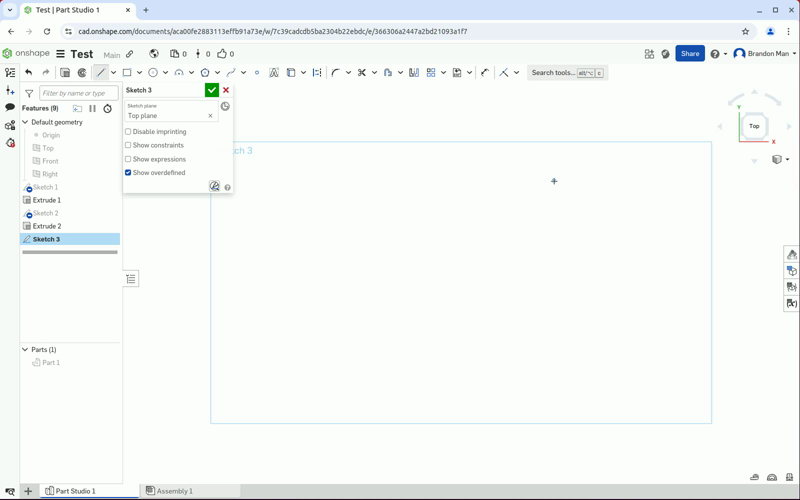
mouse_move(573, 242)
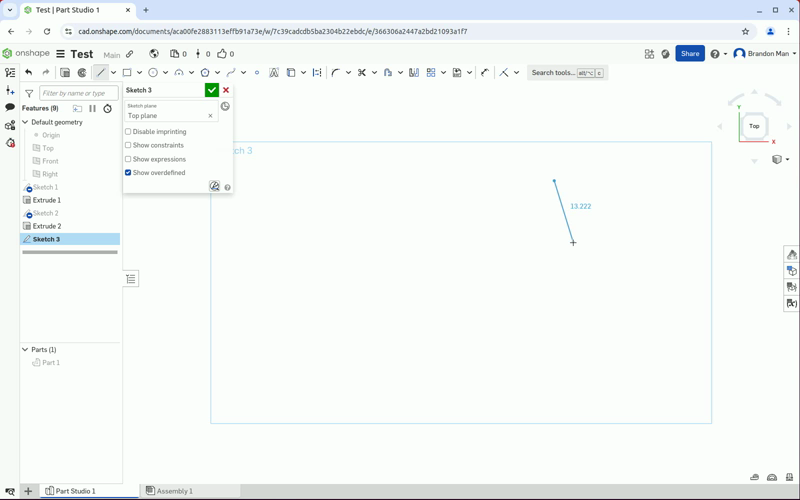
click(573, 242)
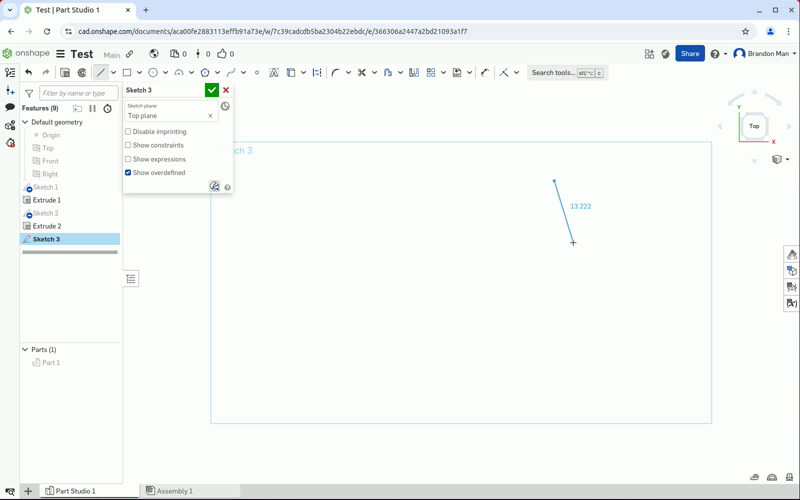
key_up(shift)
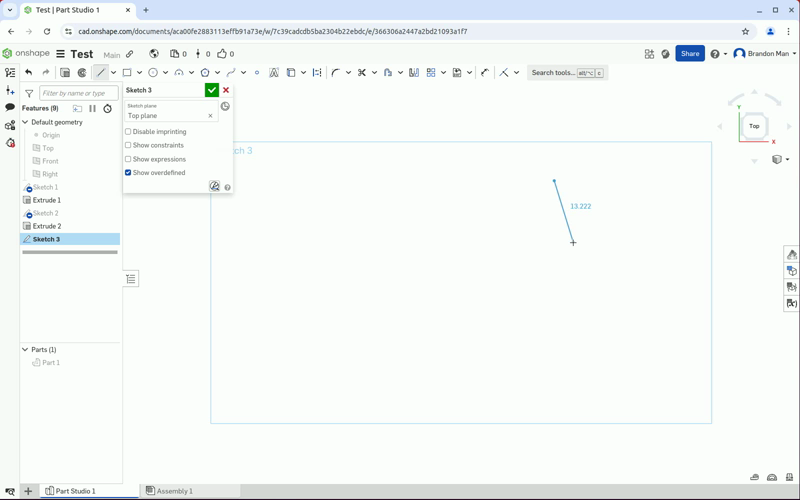
key_down(shift)
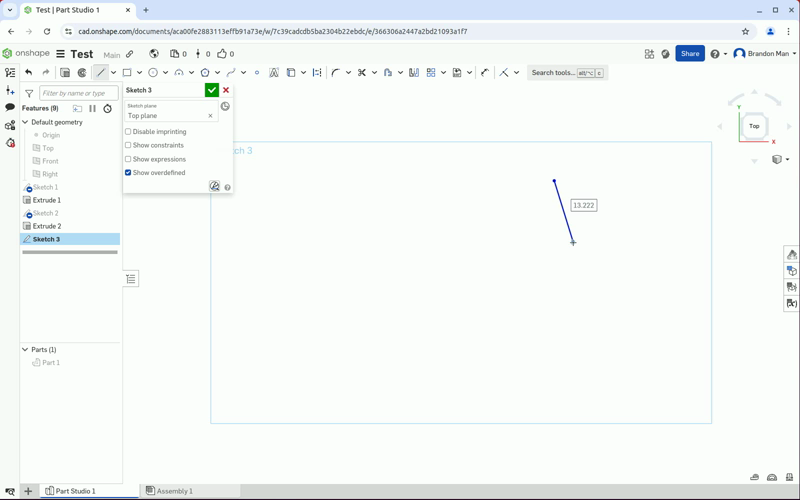
mouse_move(589, 242)
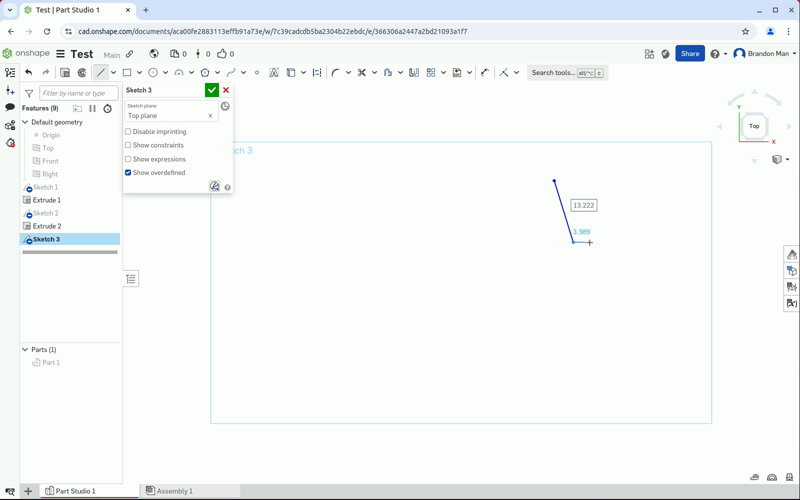
mouse_move(589, 188)
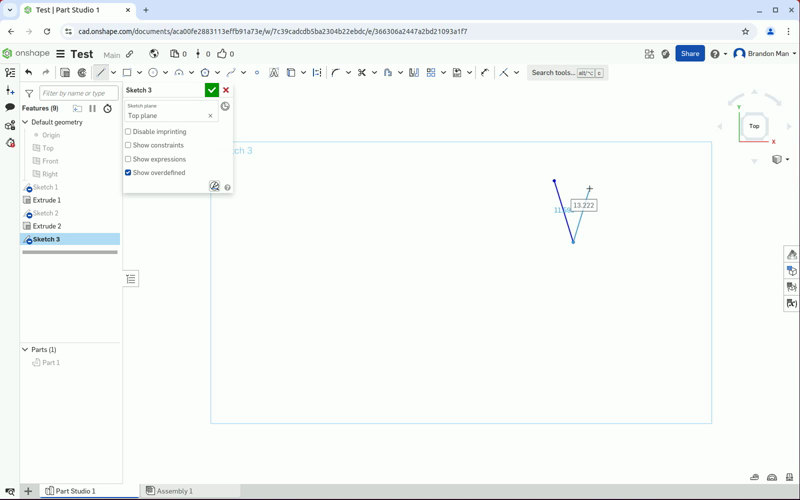
click(589, 188)
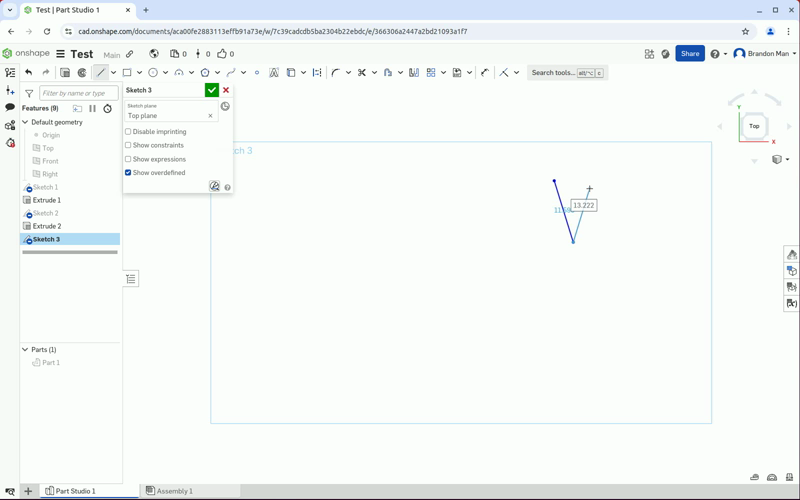
key_up(shift)
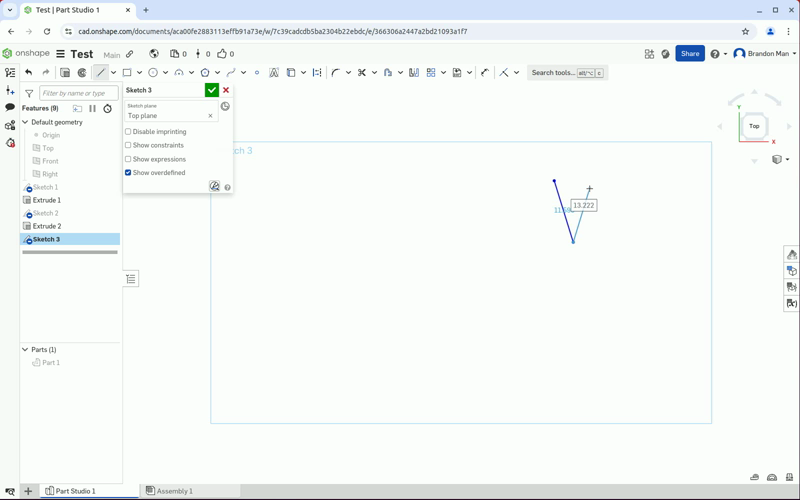
mouse_move(589, 188)
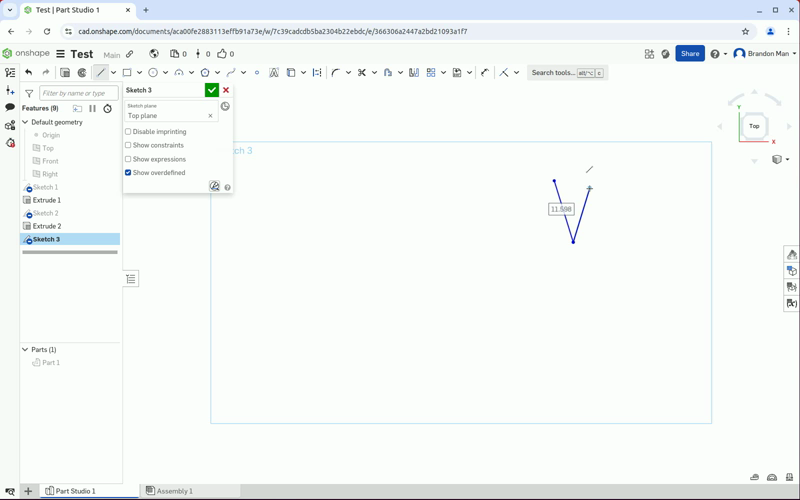
key_down(shift)
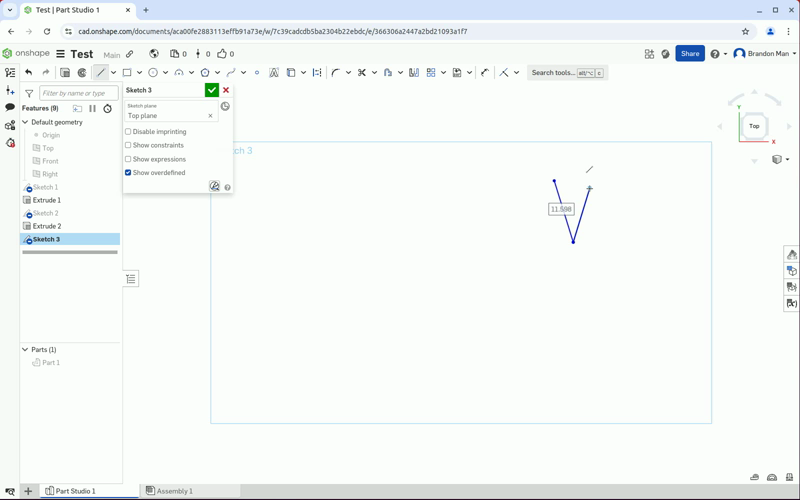
mouse_move(554, 180)
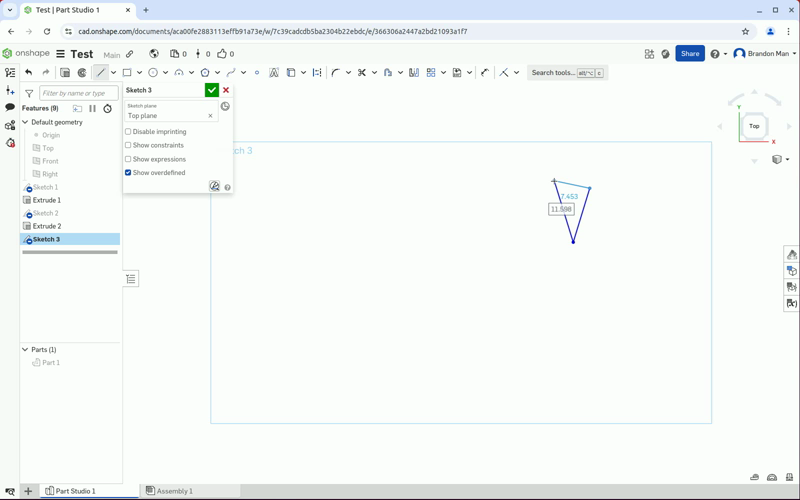
key_up(shift)
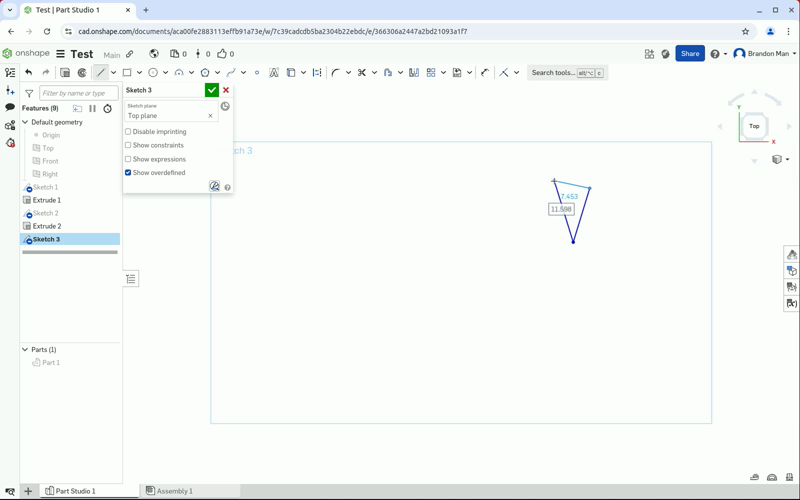
click(554, 180)
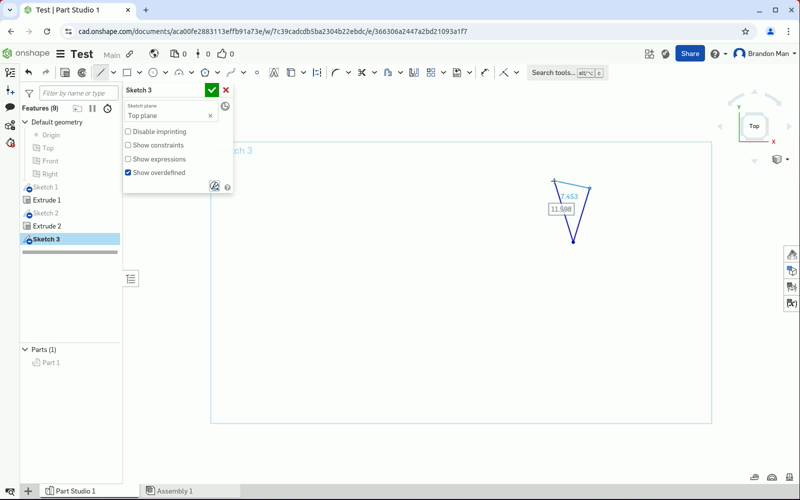
key(esc)
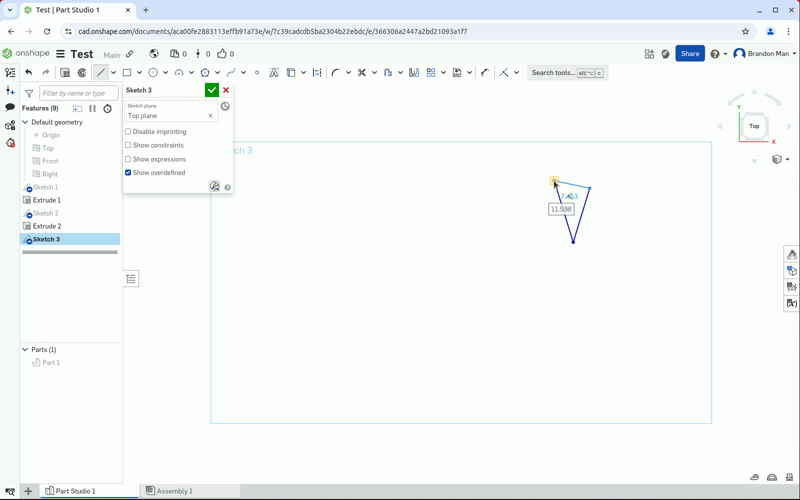
mouse_move(572, 212)
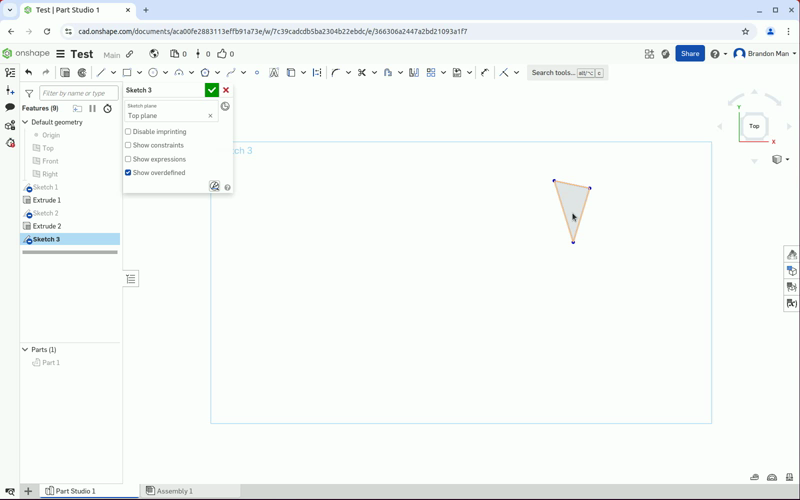
scroll(6)
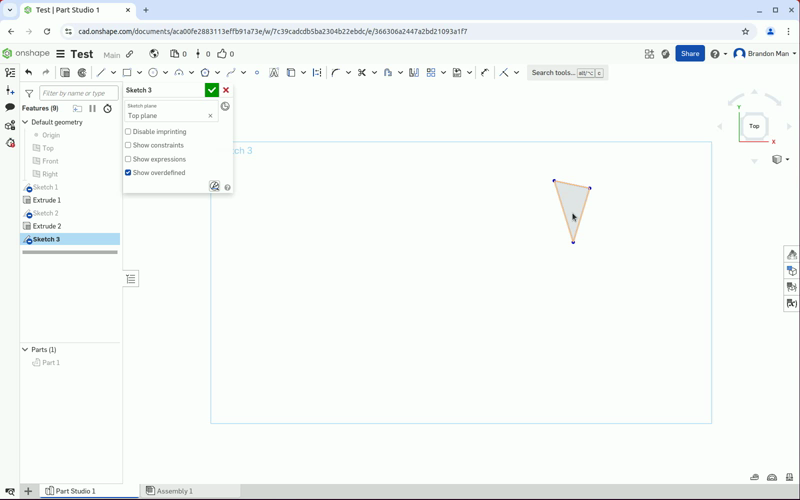
scroll(6)
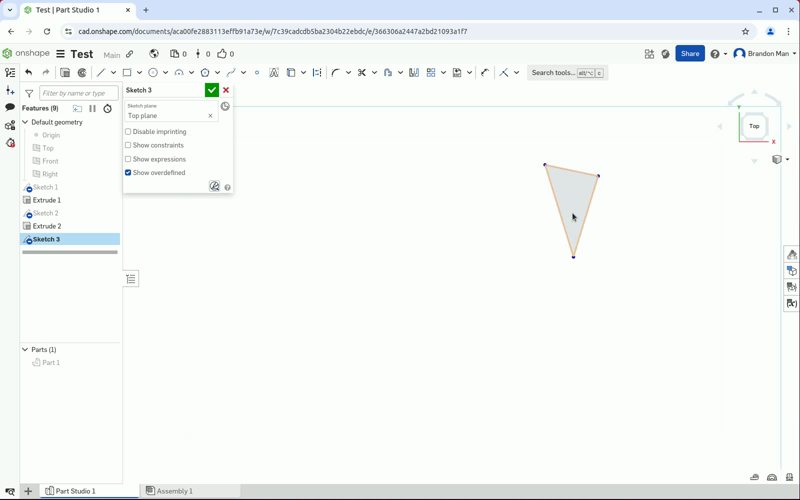
scroll(6)
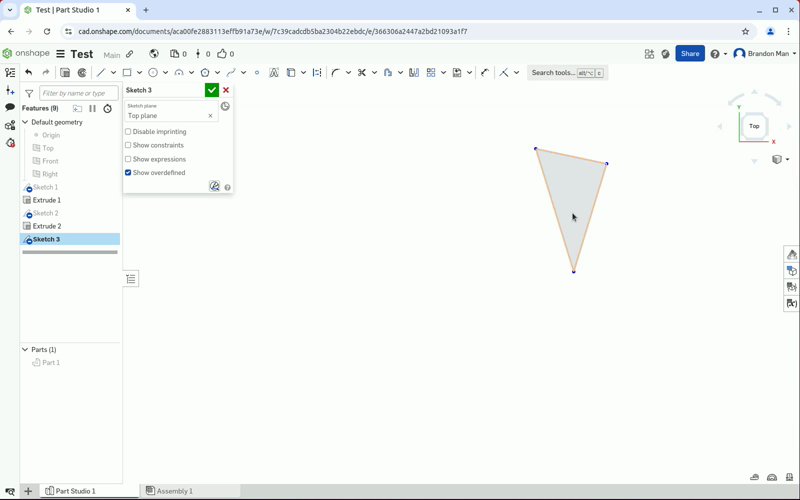
scroll(6)
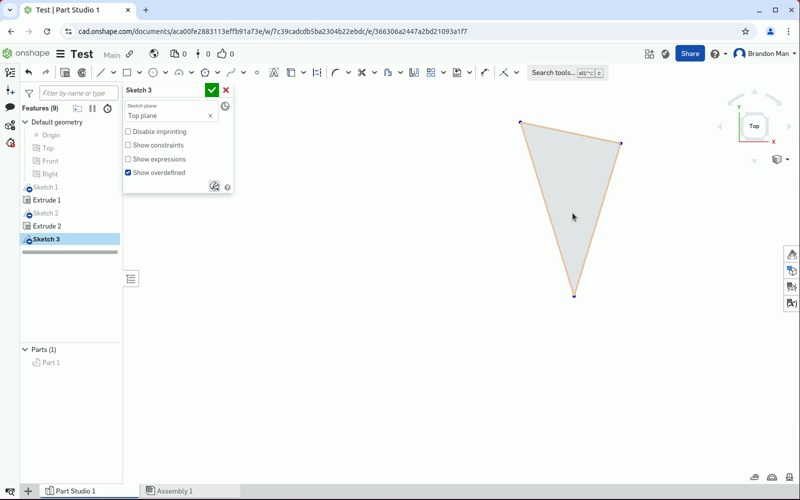
scroll(6)
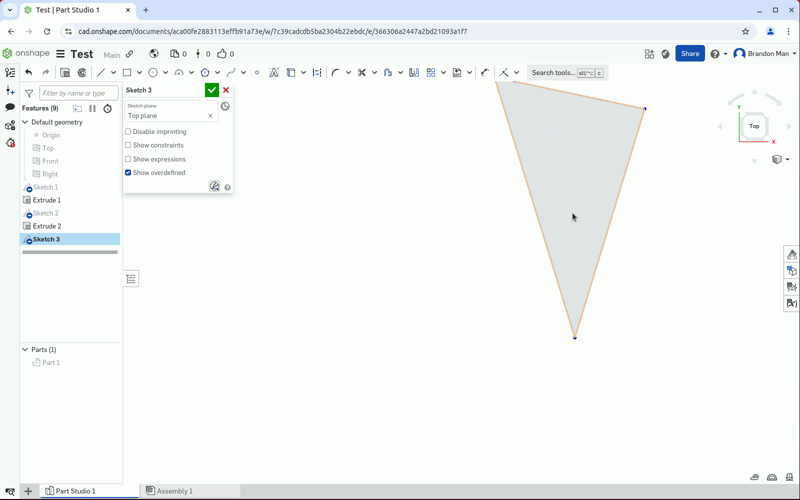
scroll(6)
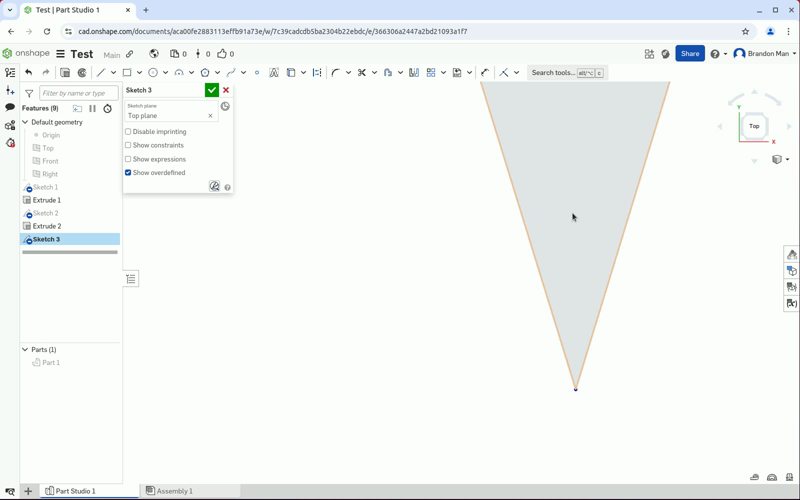
scroll(6)
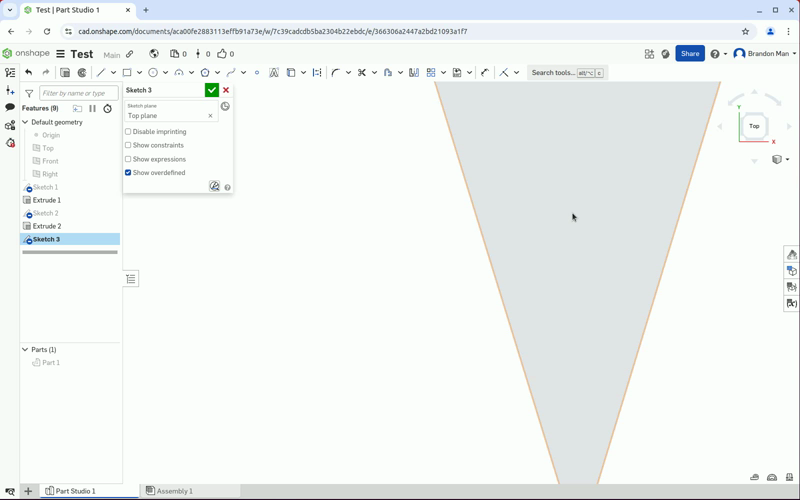
click(572, 212)
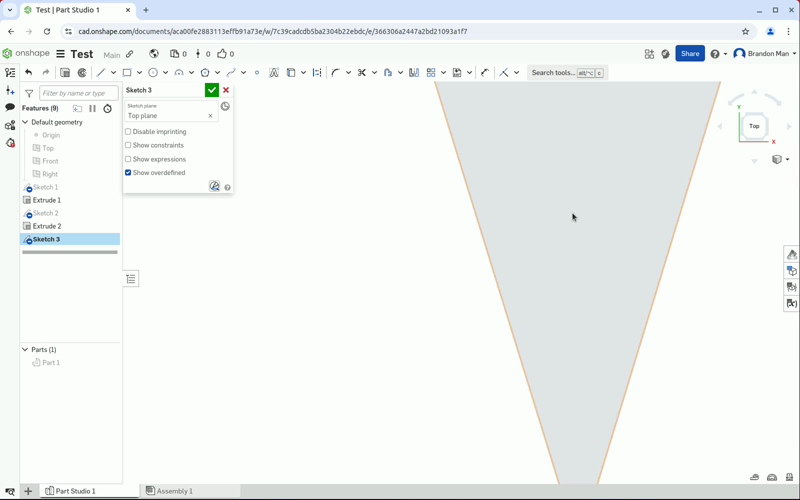
scroll(-6)
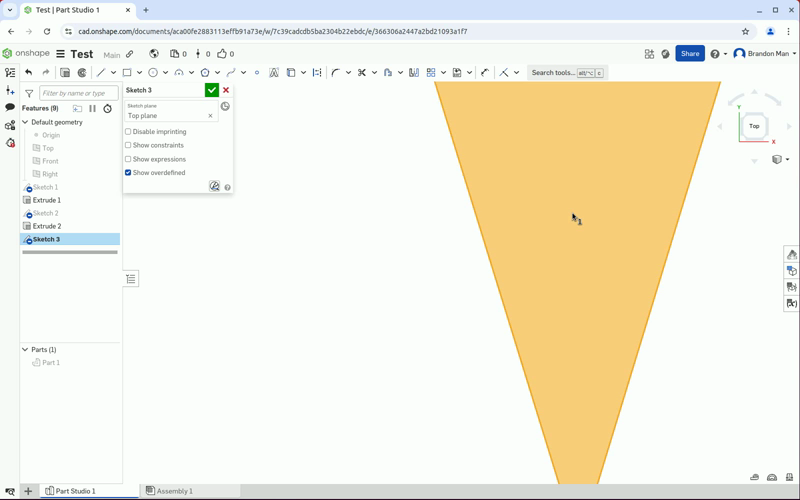
scroll(-6)
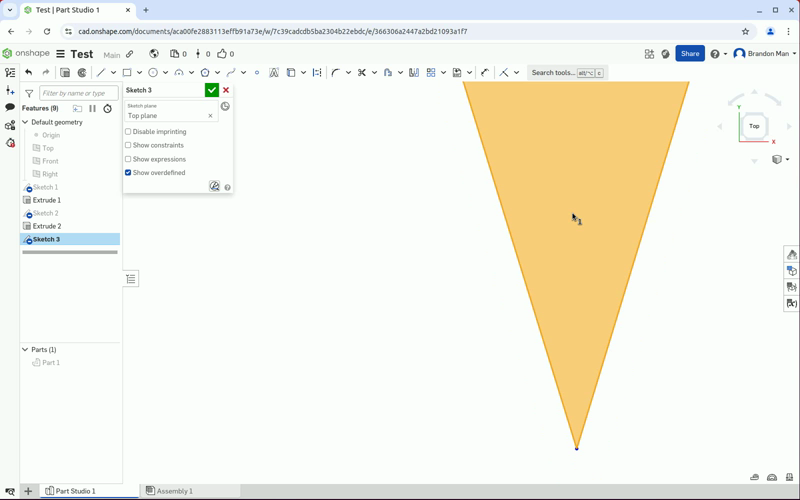
scroll(-6)
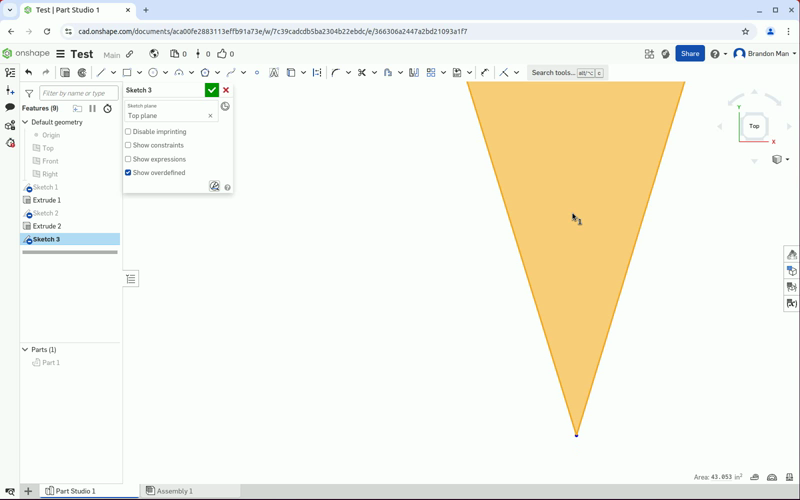
scroll(-6)
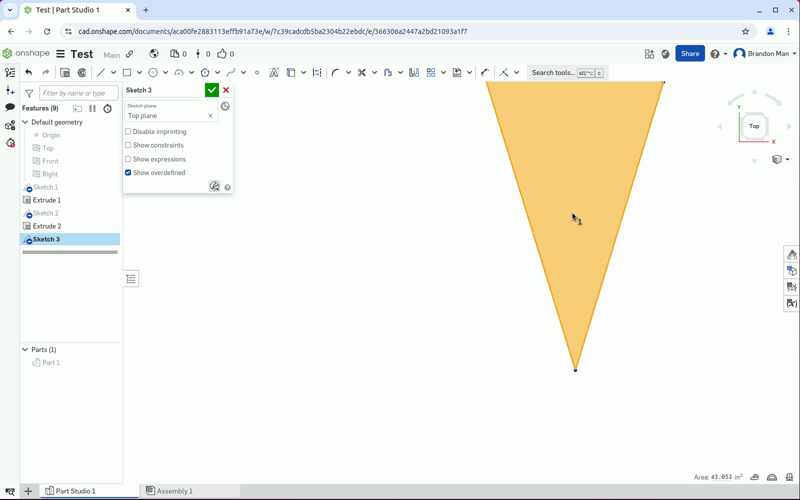
scroll(-6)
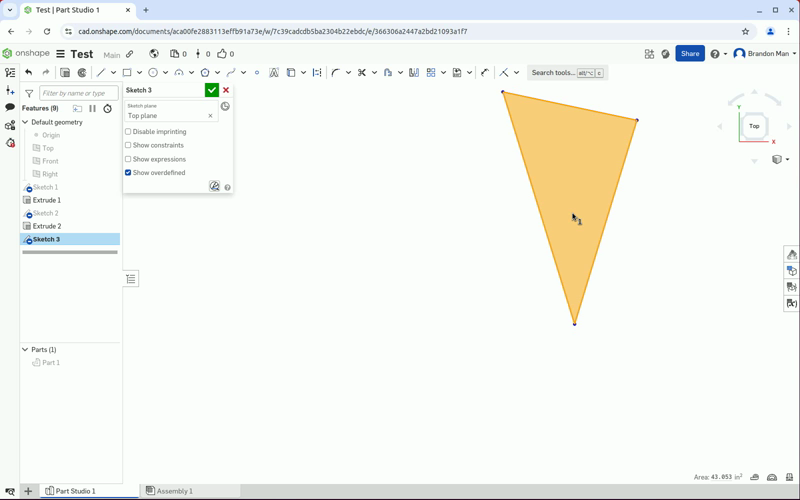
scroll(-6)
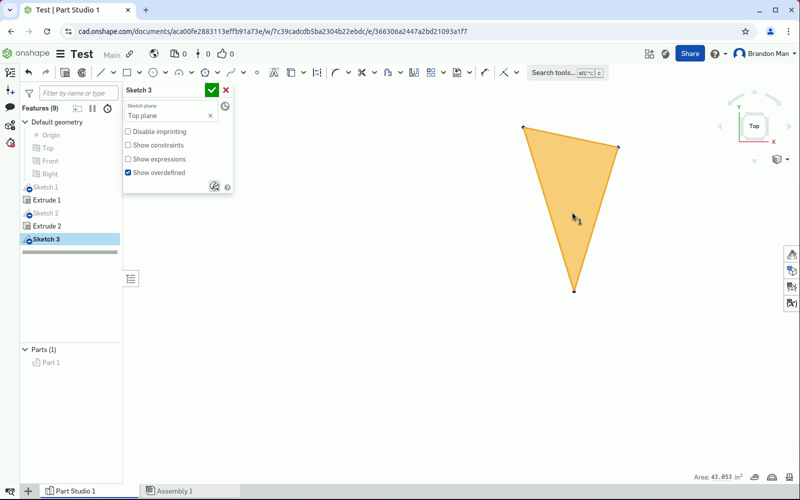
scroll(-6)
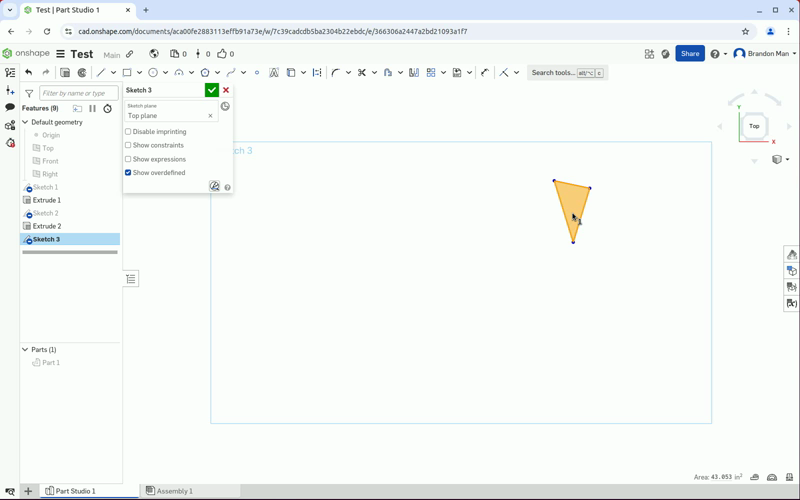
mouse_move(73, 352)
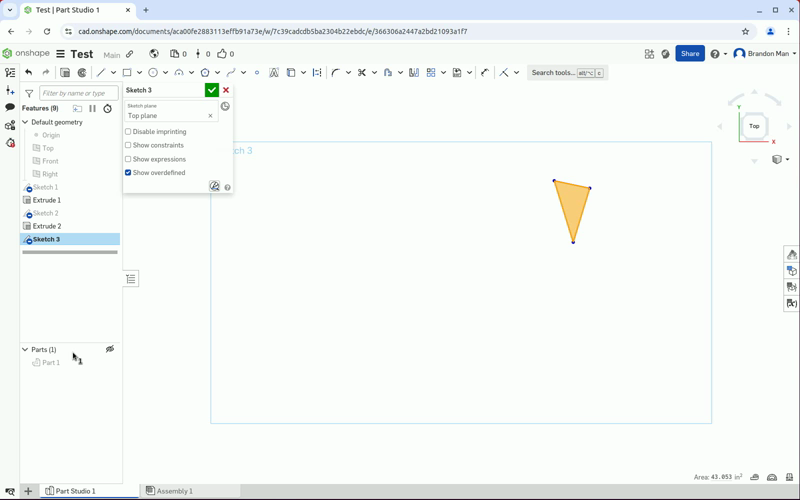
key(shift+y)
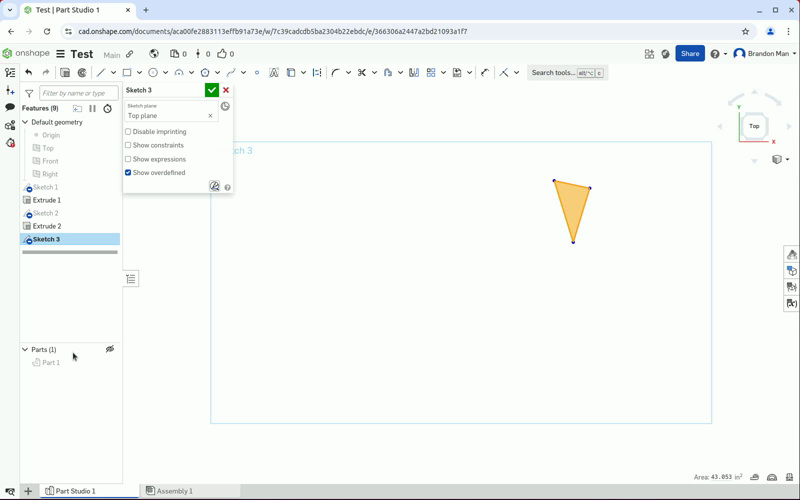
key(shift+e)
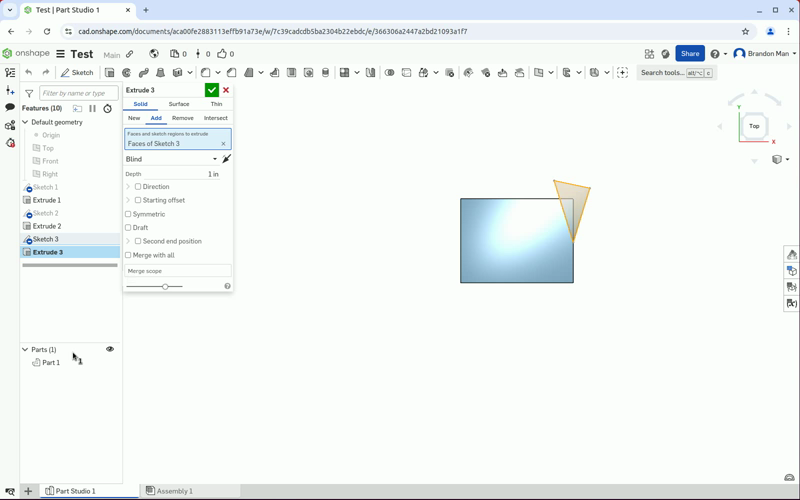
mouse_move(143, 106)
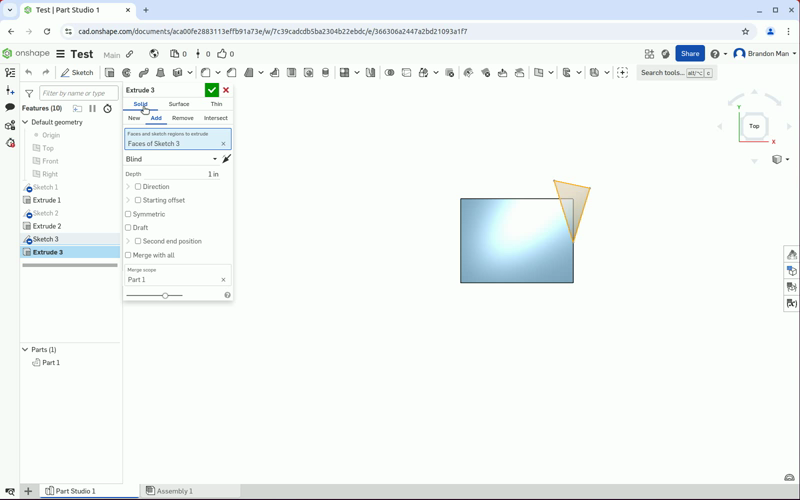
click(143, 106)
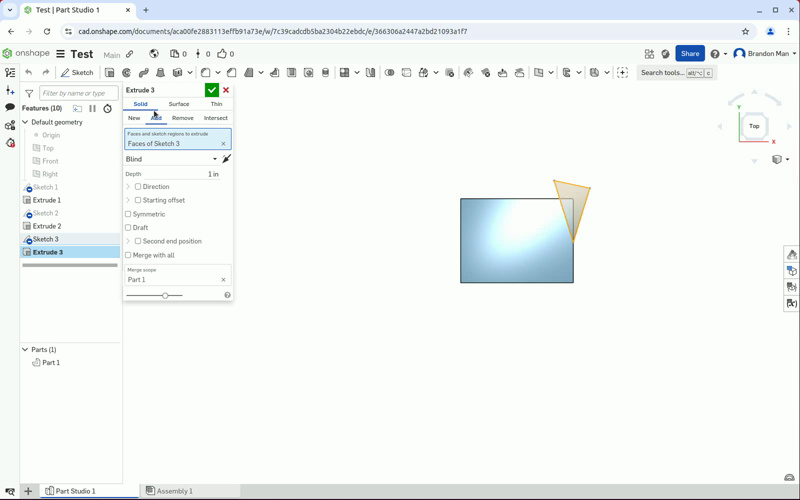
mouse_move(186, 120)
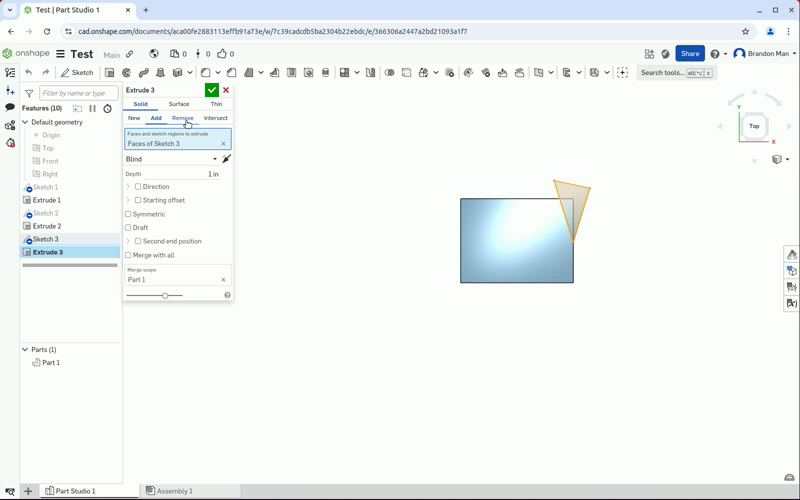
click(186, 120)
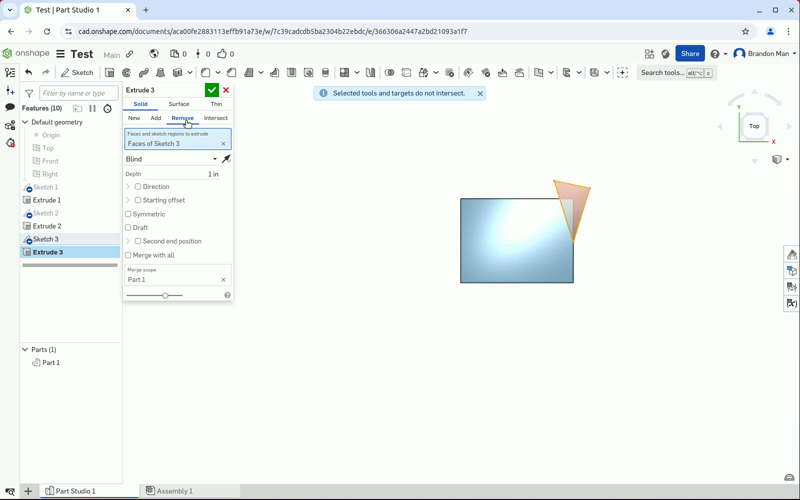
key(tab, 4)
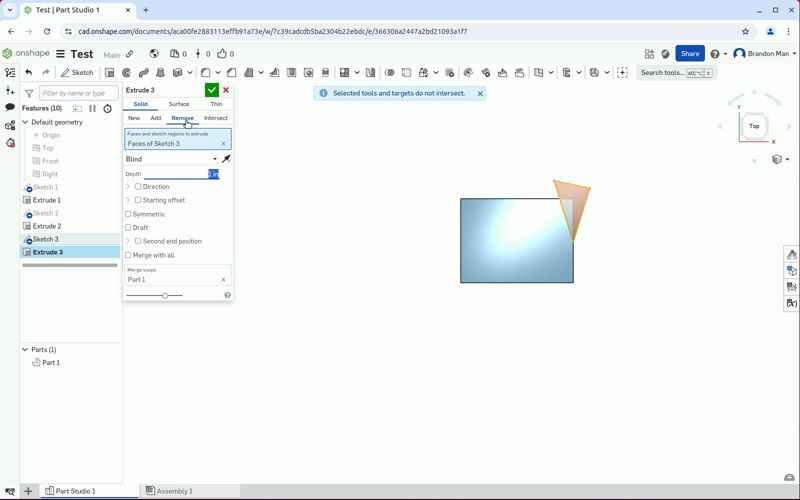
text(-5.777)
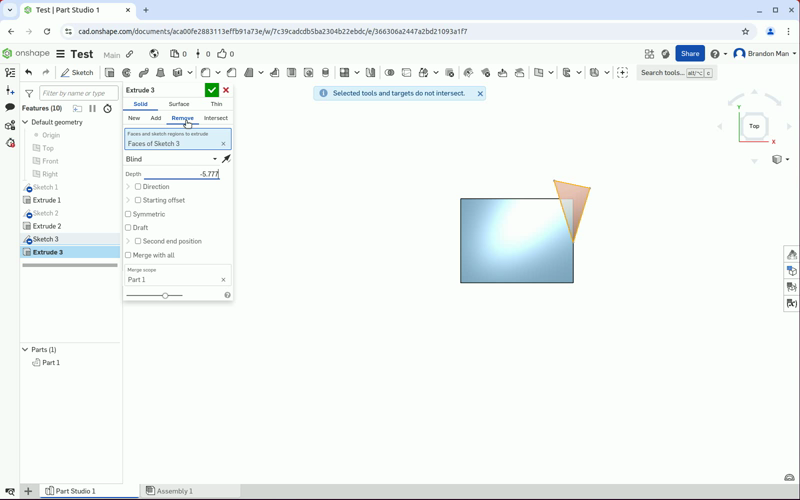
key(tab, 6)
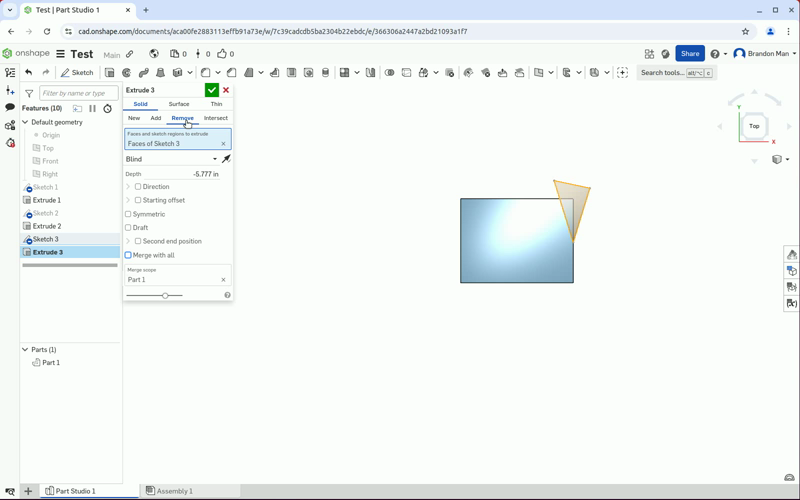
key(space)
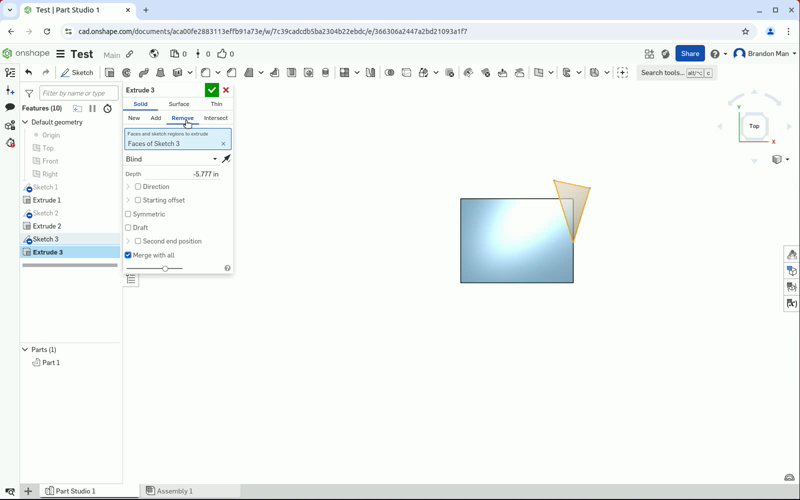
key(enter)
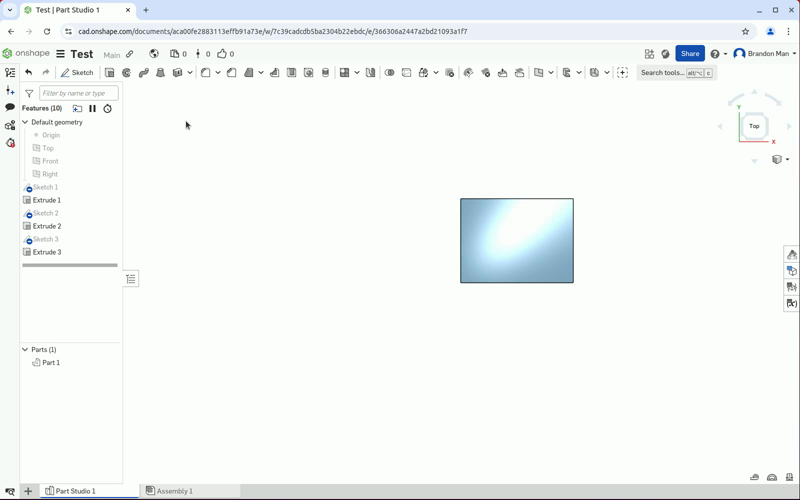
key(shift+h)
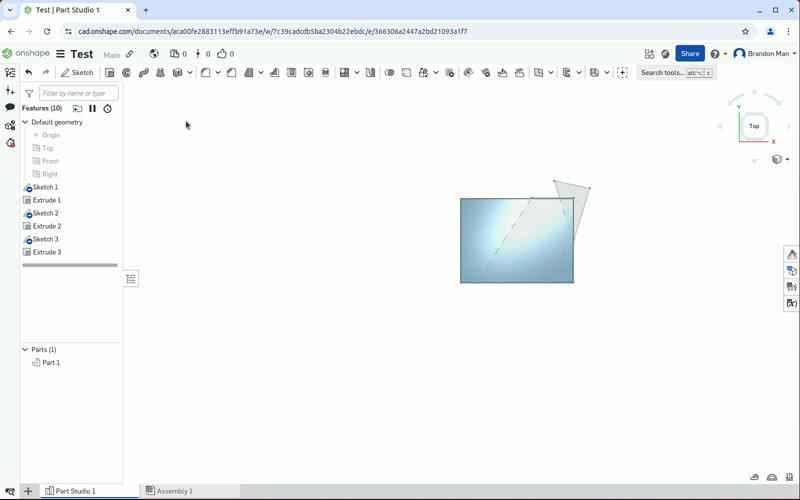
key(shift+h)
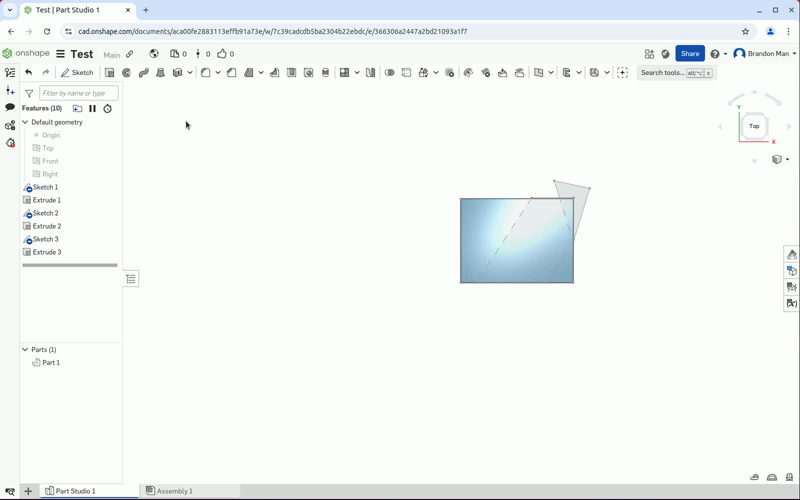
key(shift+7)
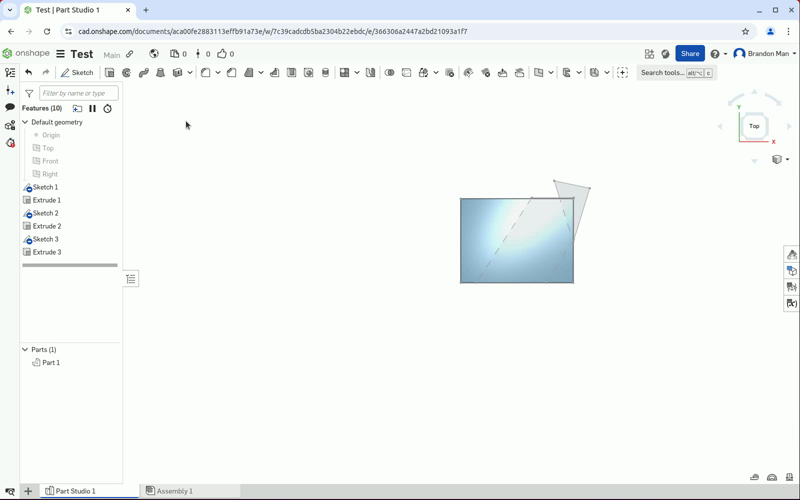
key(up, 3)
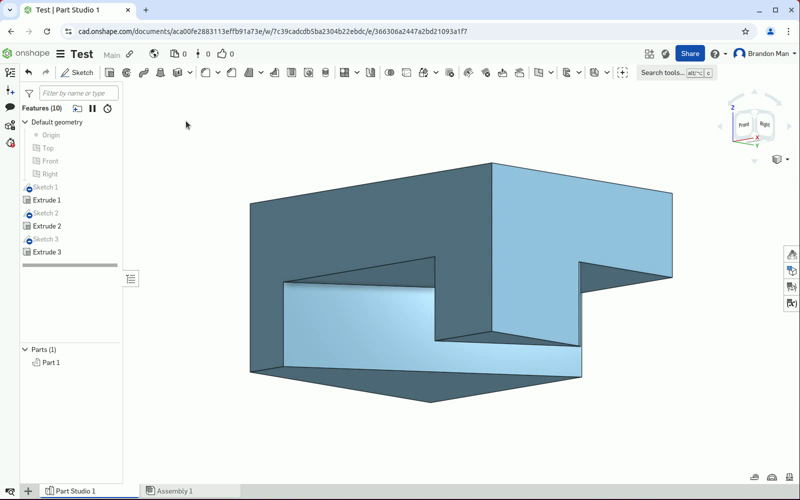
key(left, 3)
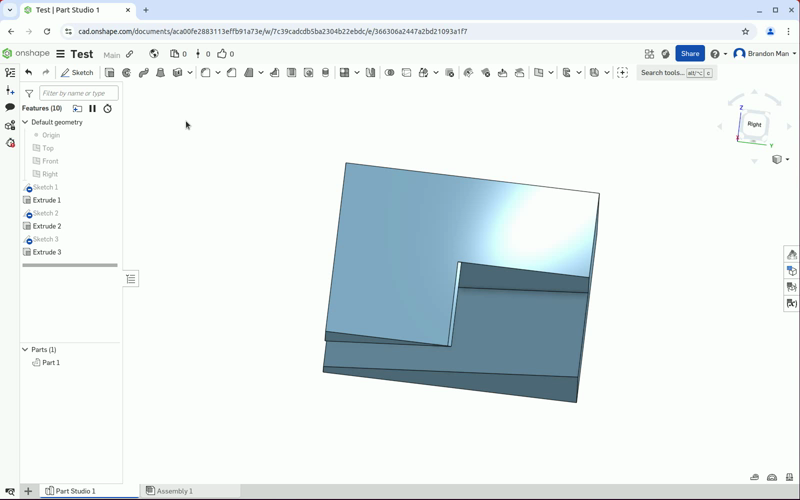
key(right, 3)
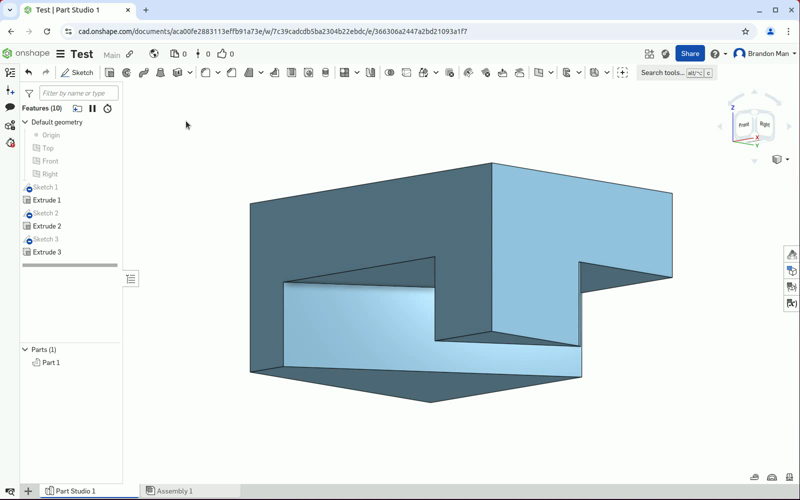
key(down, 3)
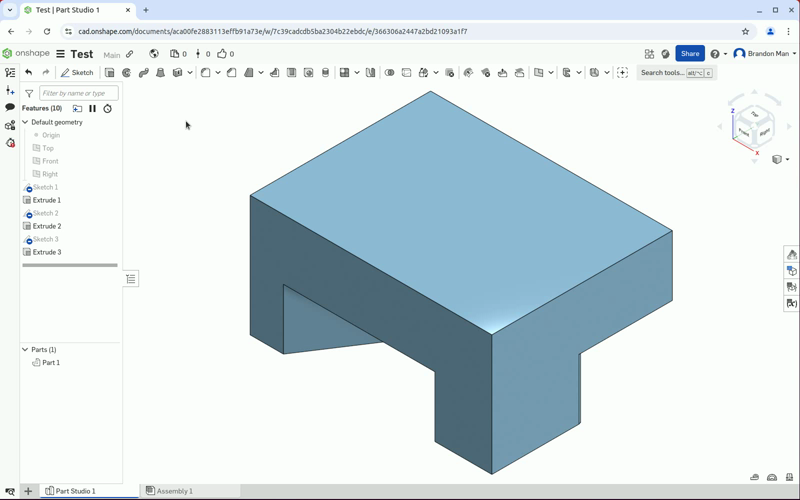
mouse_move(73, 189)
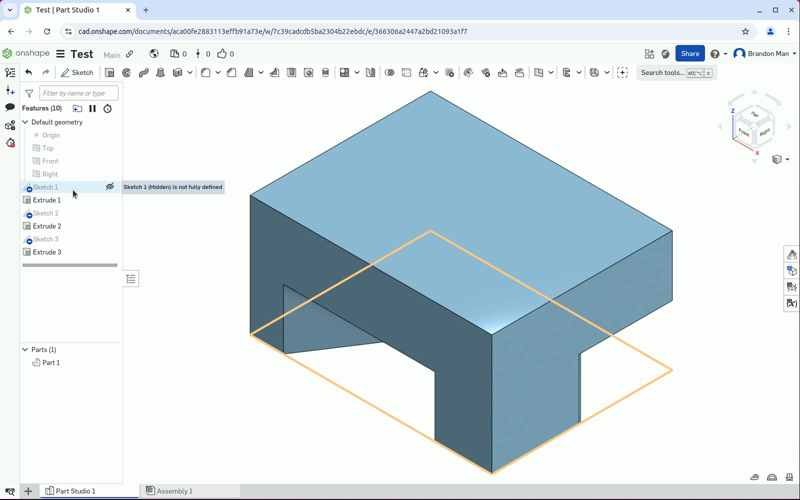
click(73, 189)